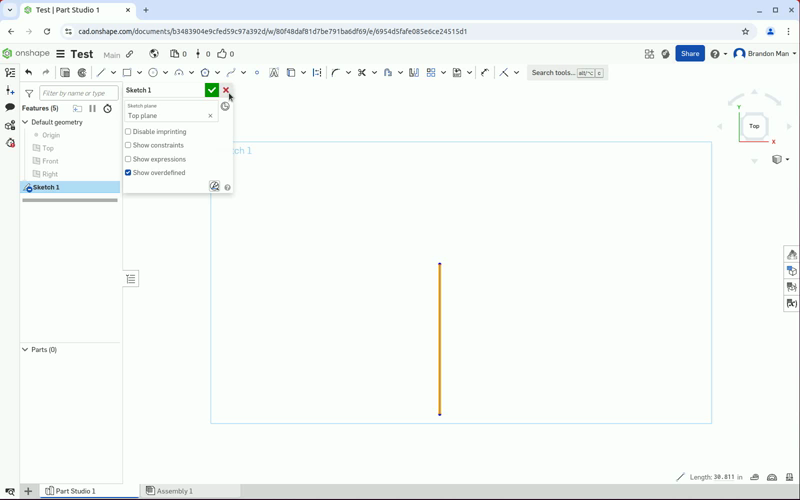
key(shift+h)
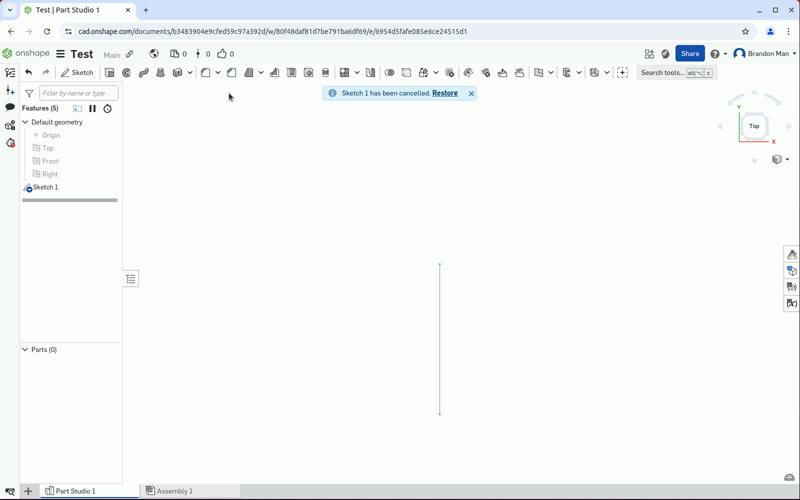
key(shift+s)
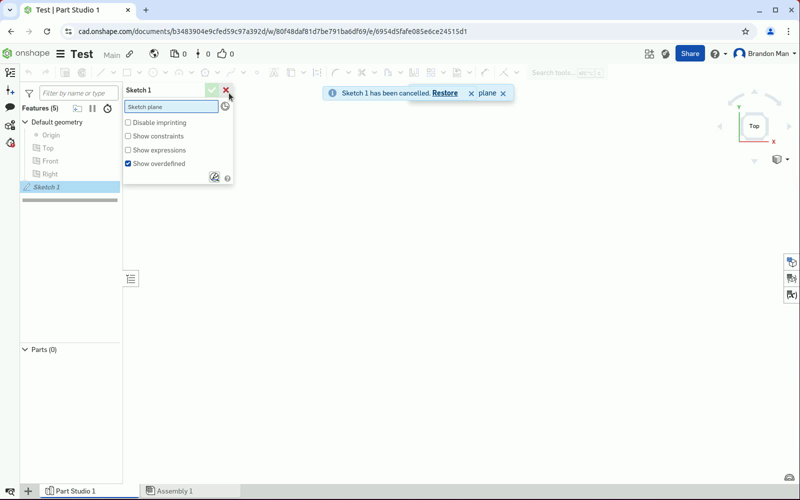
mouse_move(73, 150)
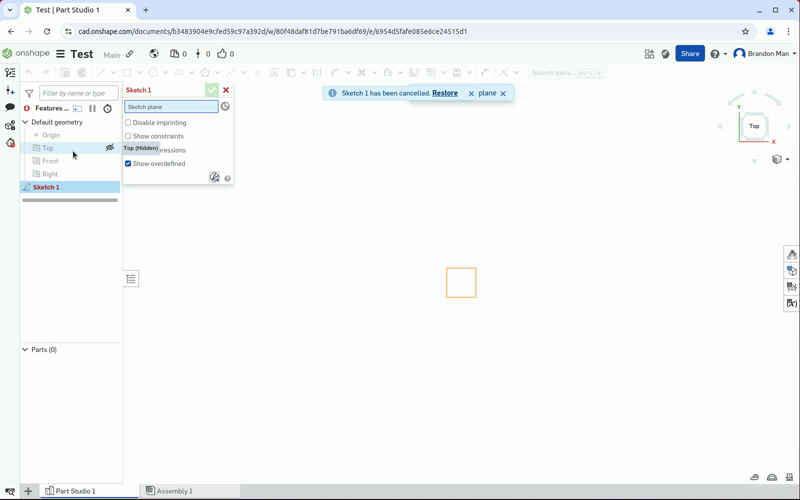
click(73, 150)
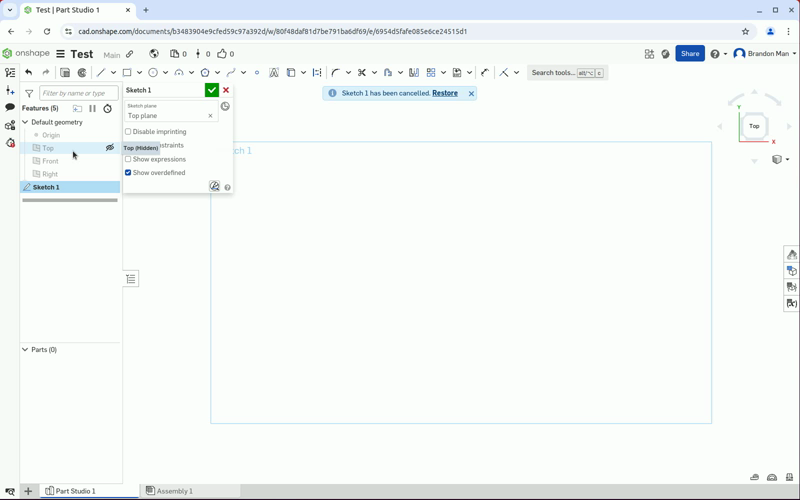
mouse_move(73, 352)
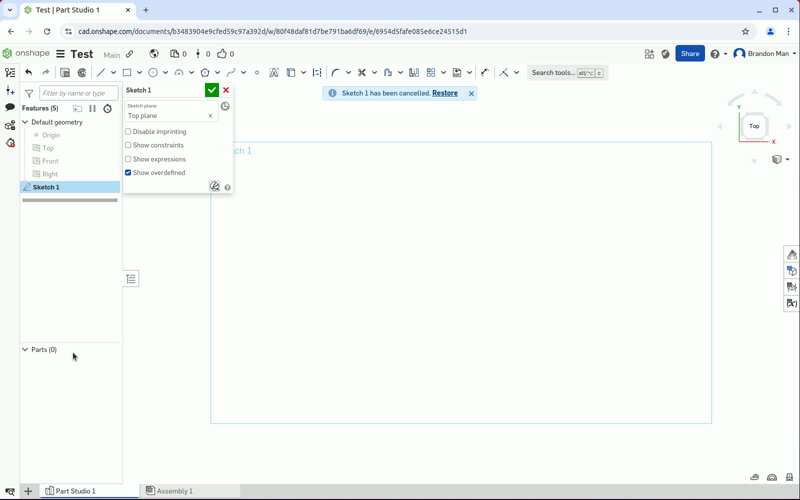
key(y)
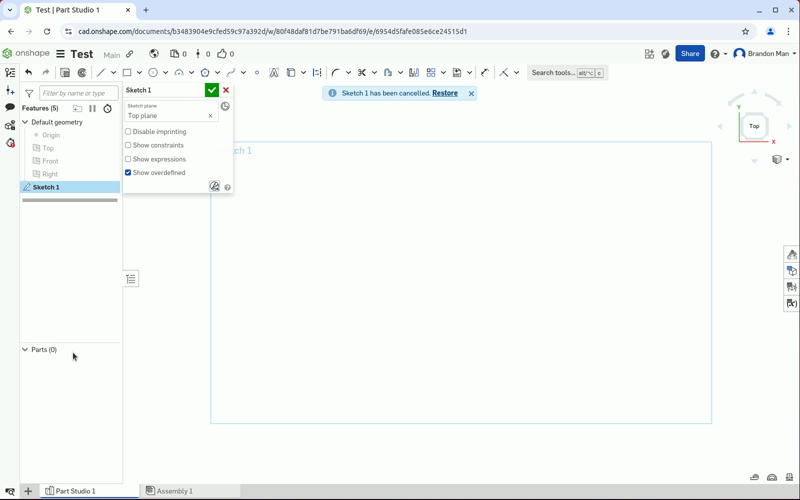
key(l)
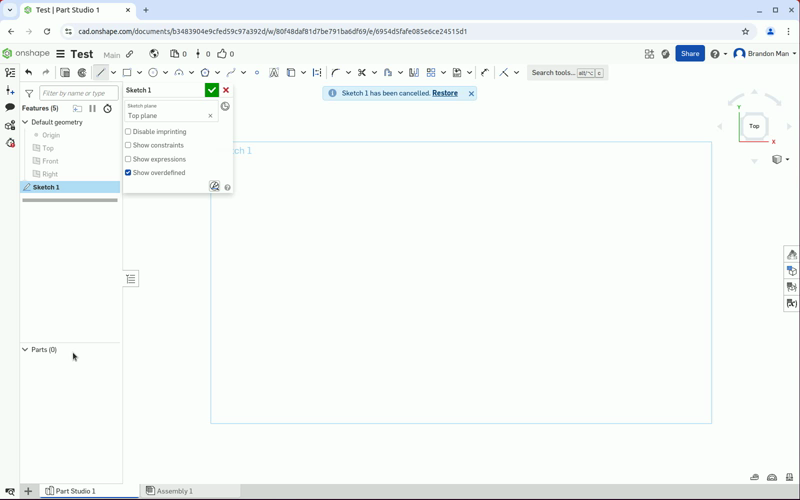
key_down(shift)
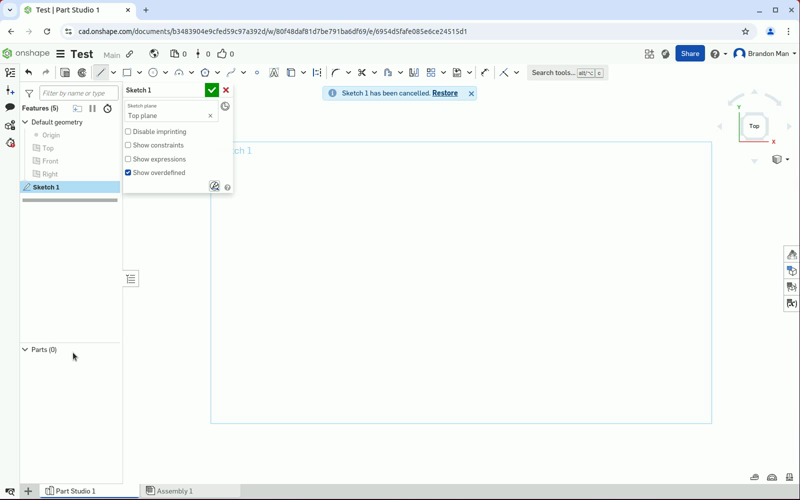
mouse_move(378, 316)
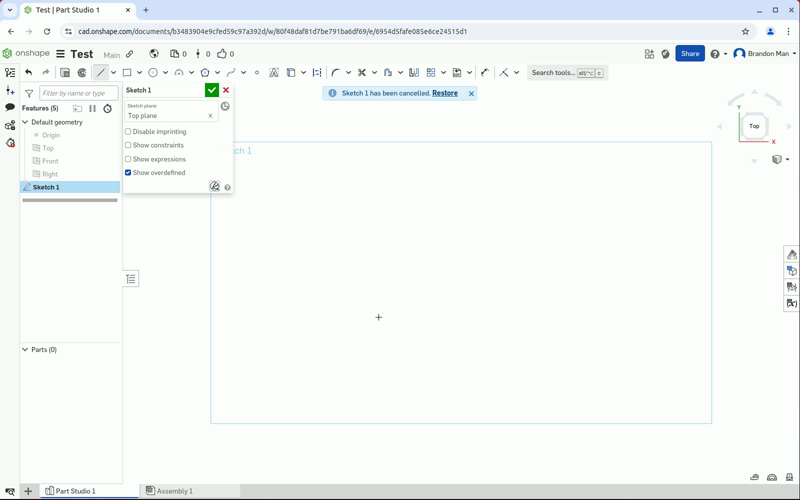
click(378, 316)
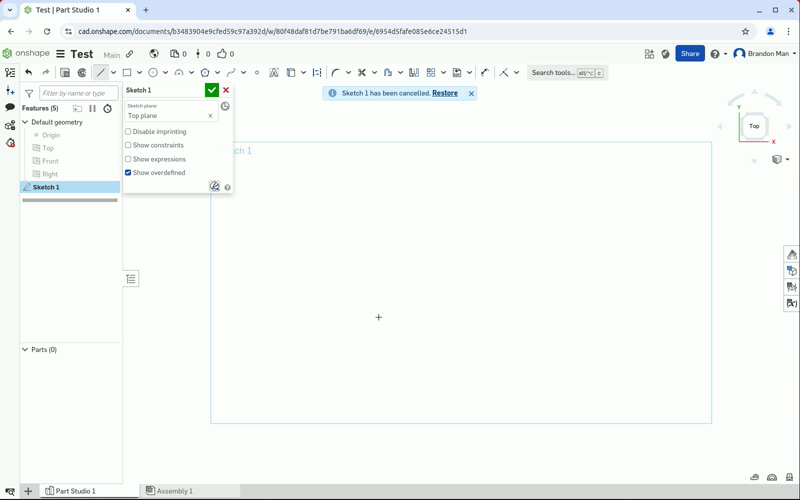
key_up(shift)
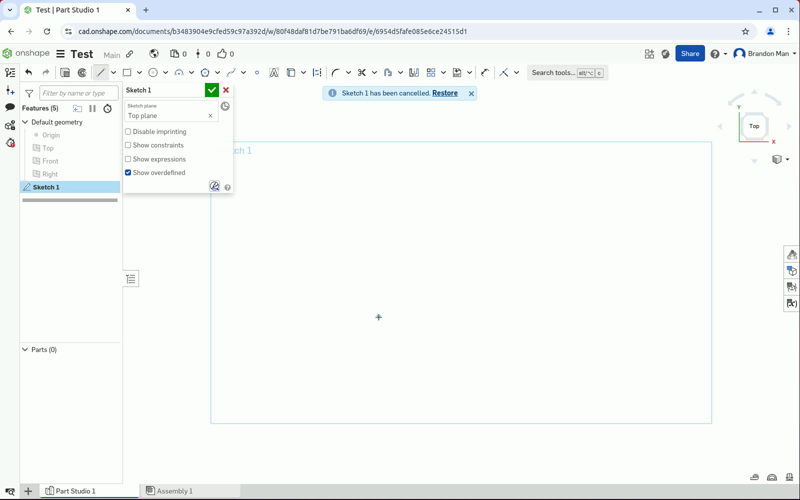
key_down(shift)
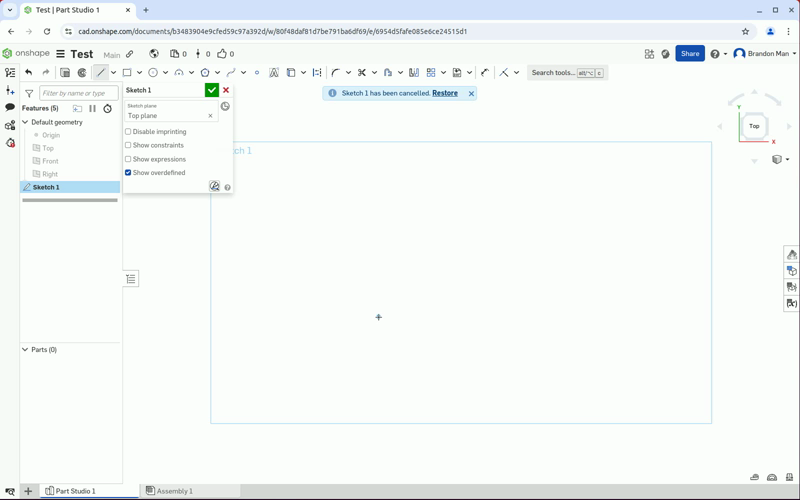
mouse_move(506, 316)
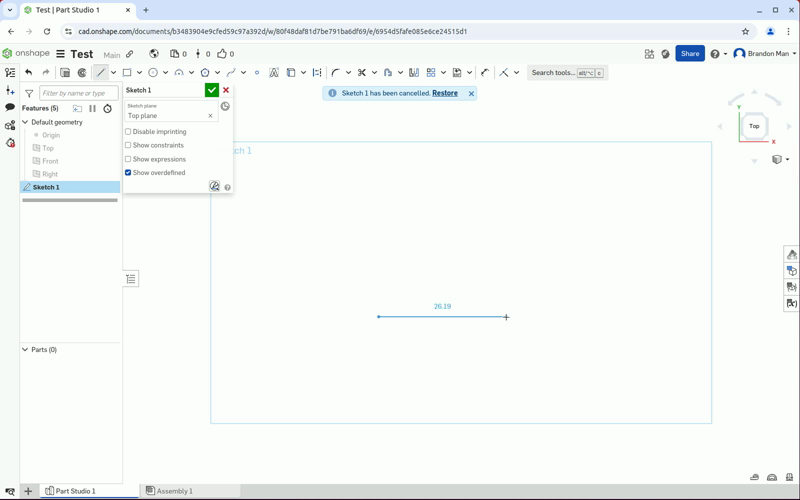
click(506, 316)
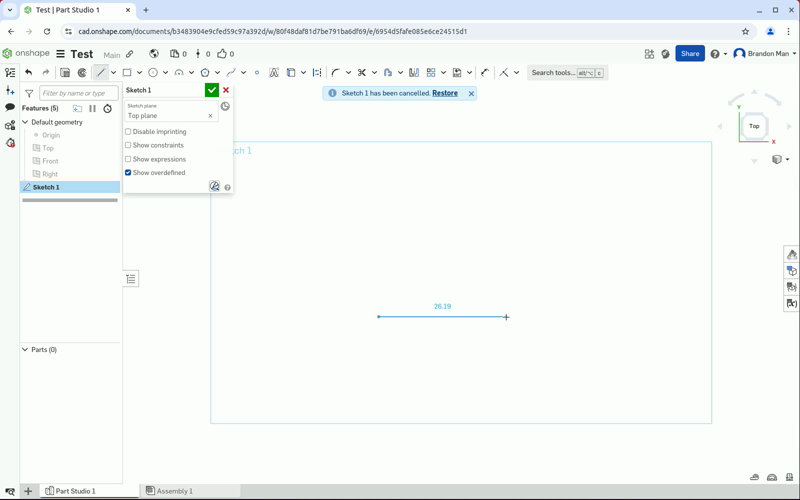
key_up(shift)
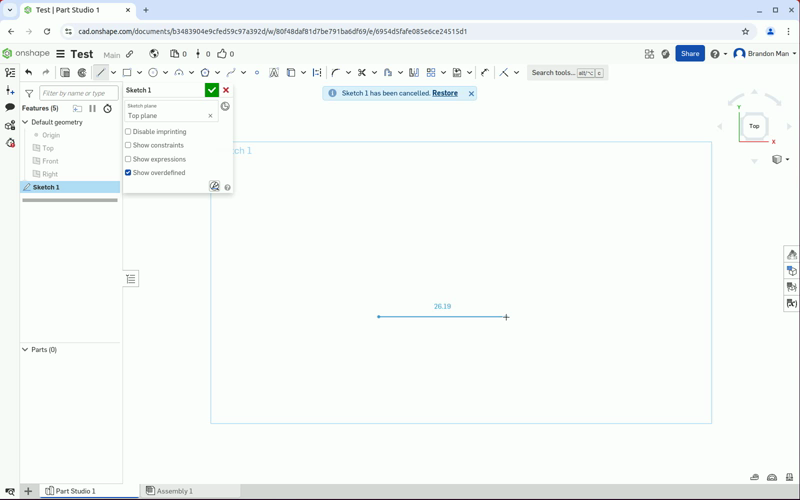
key_down(shift)
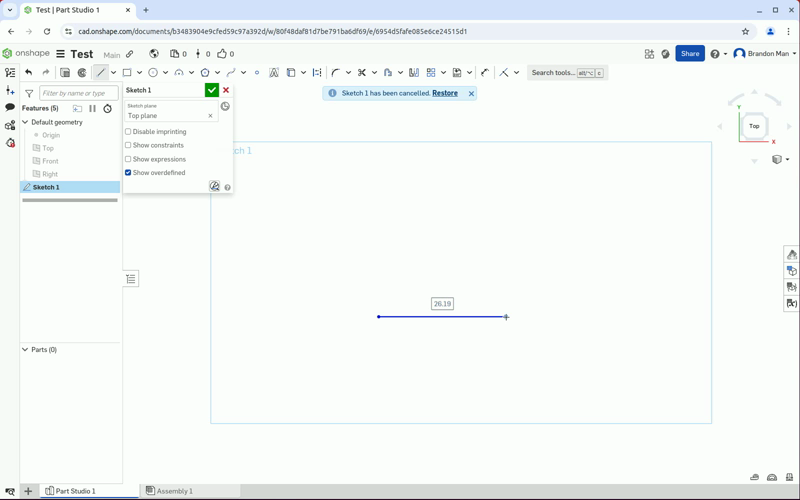
mouse_move(506, 232)
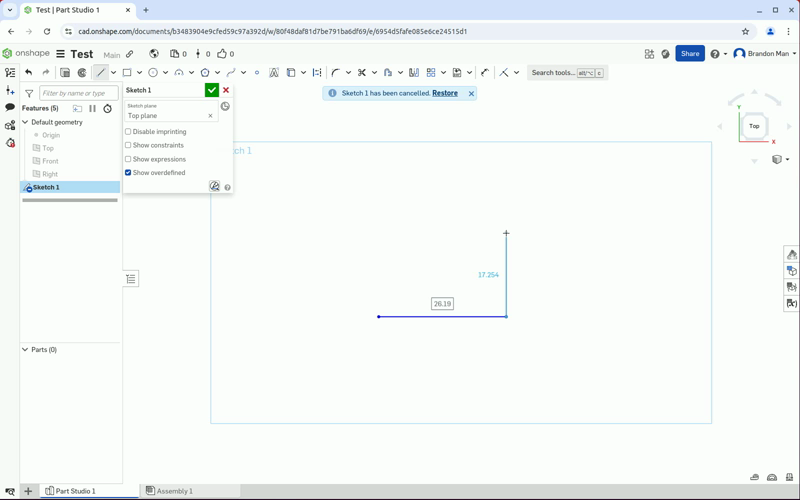
click(506, 232)
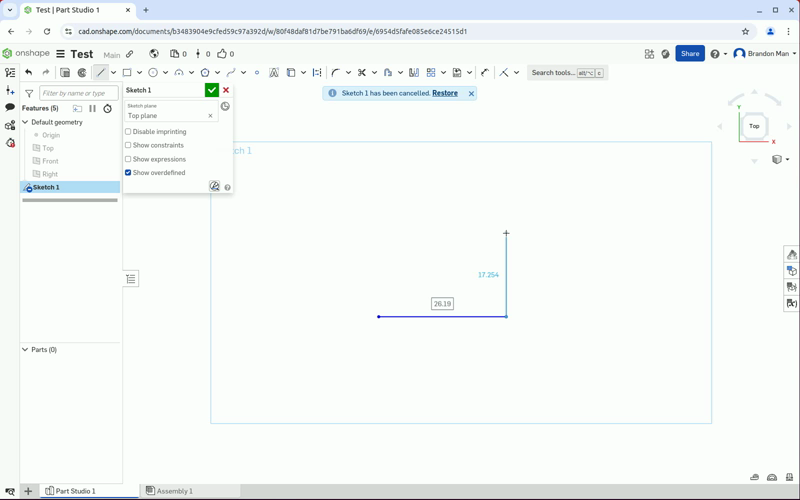
key_up(shift)
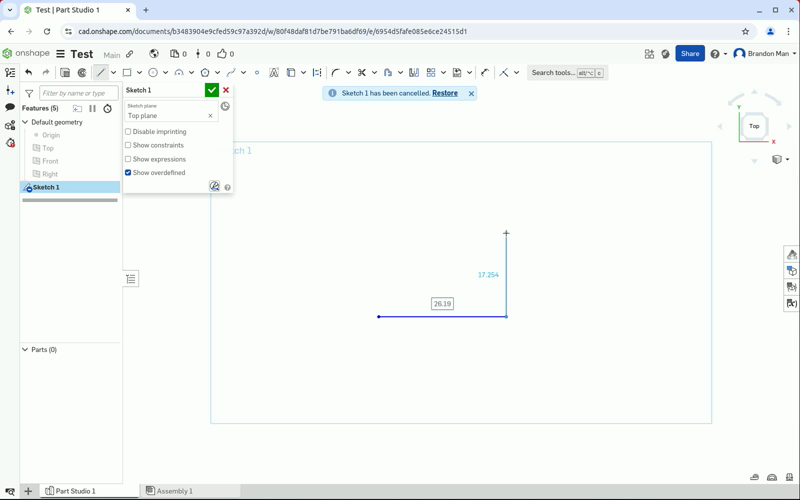
key_down(shift)
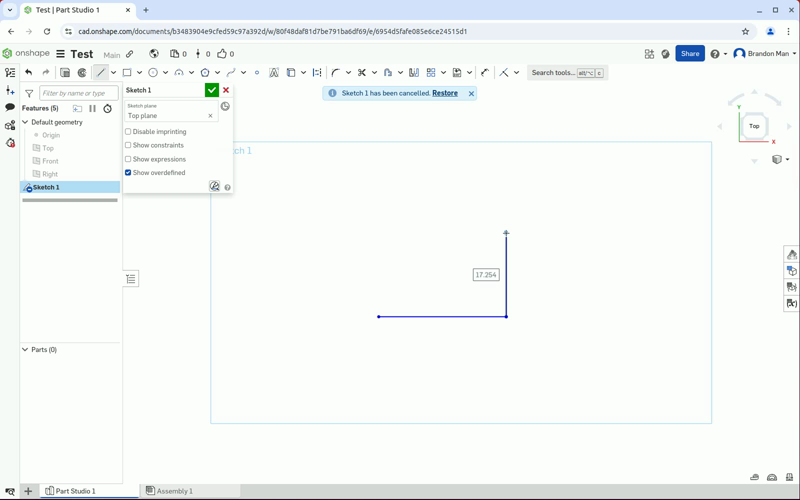
mouse_move(378, 232)
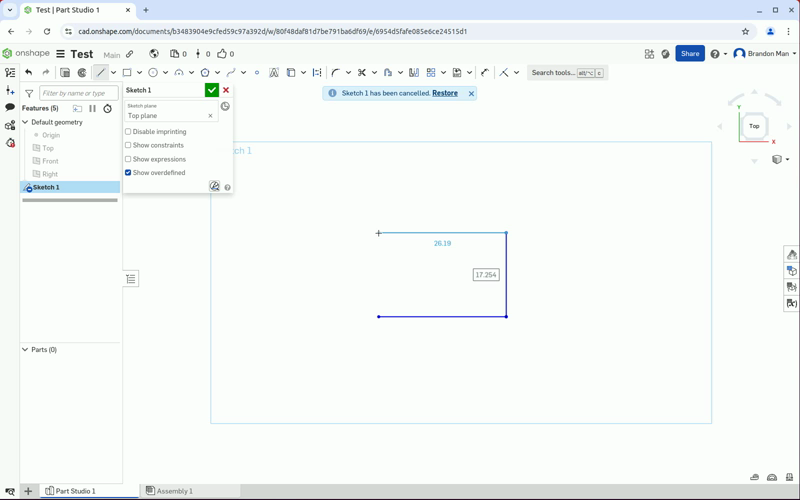
click(378, 232)
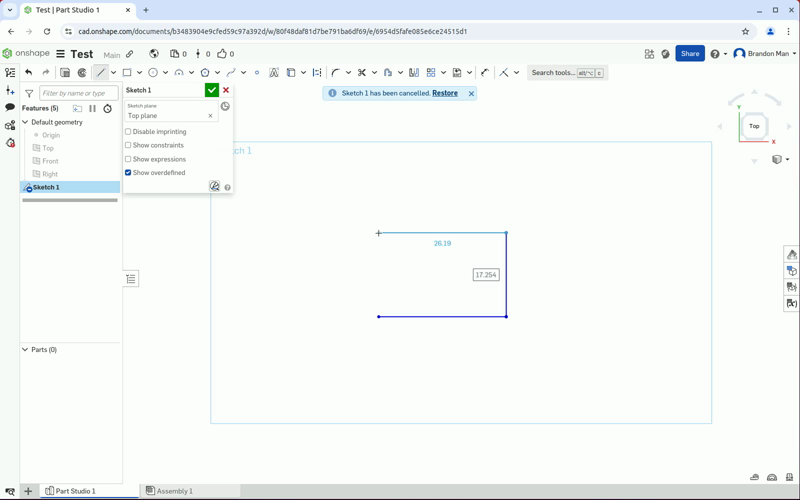
key_up(shift)
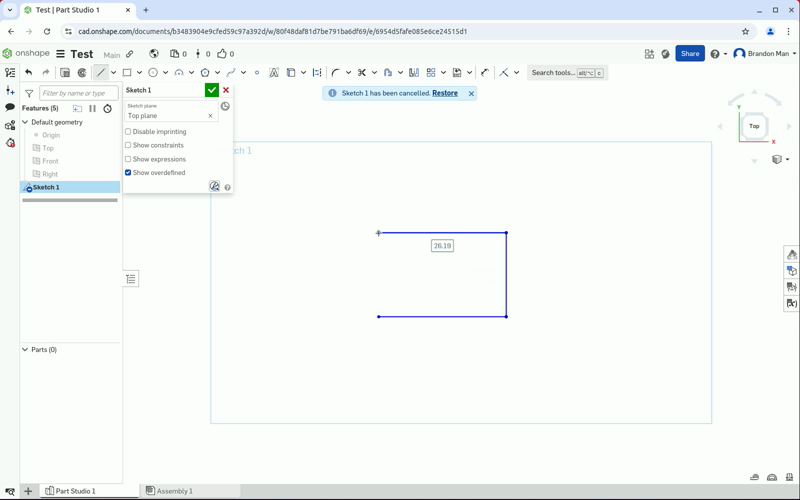
key_down(shift)
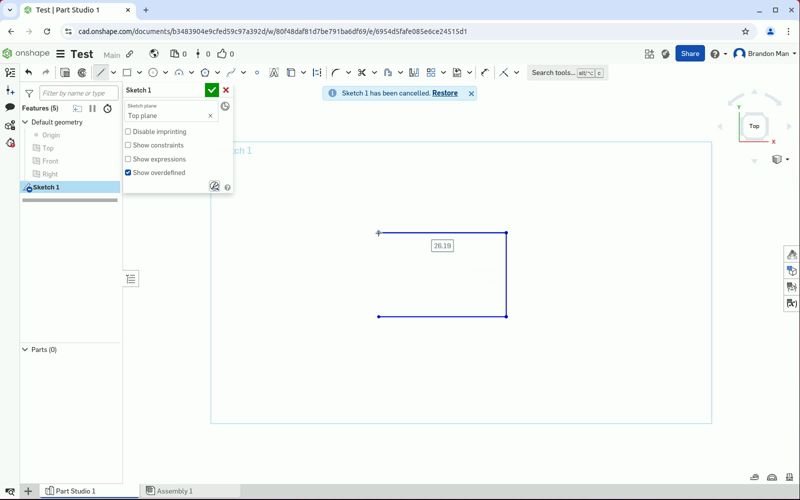
mouse_move(378, 316)
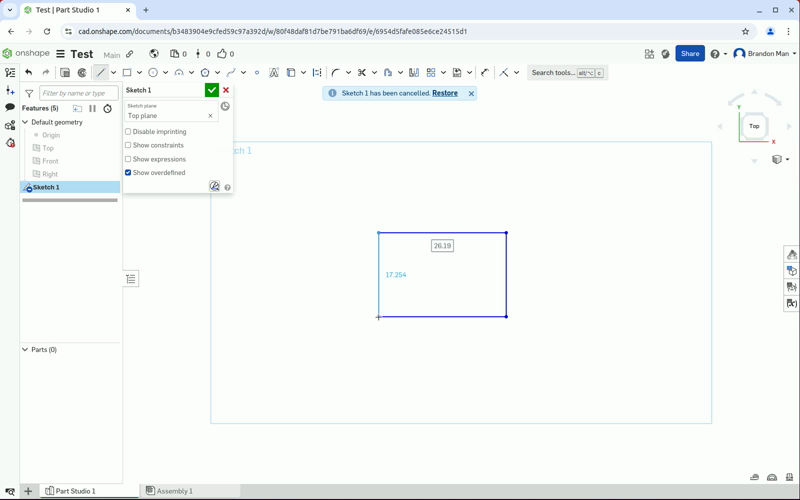
key_up(shift)
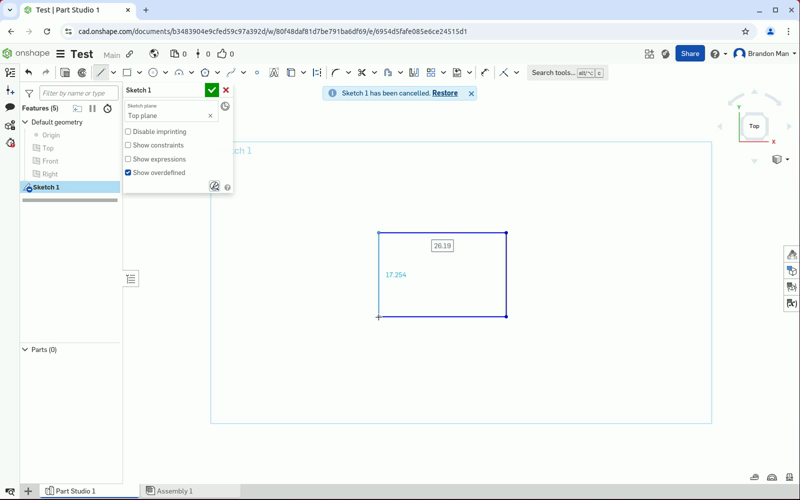
click(378, 316)
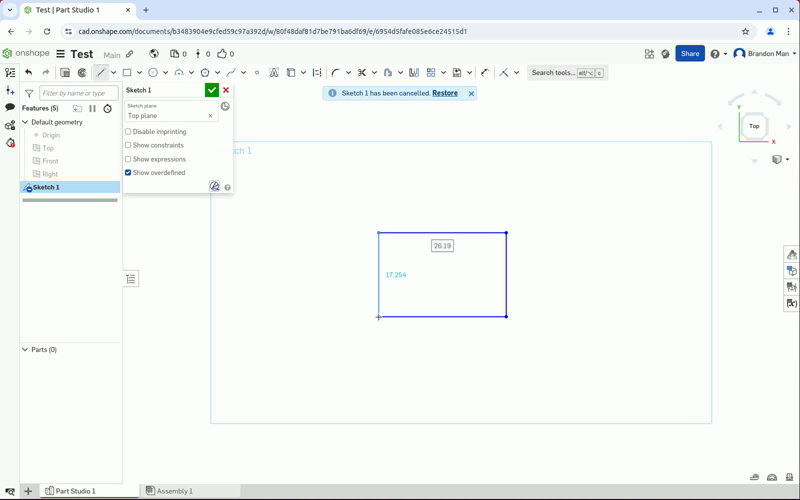
key(esc)
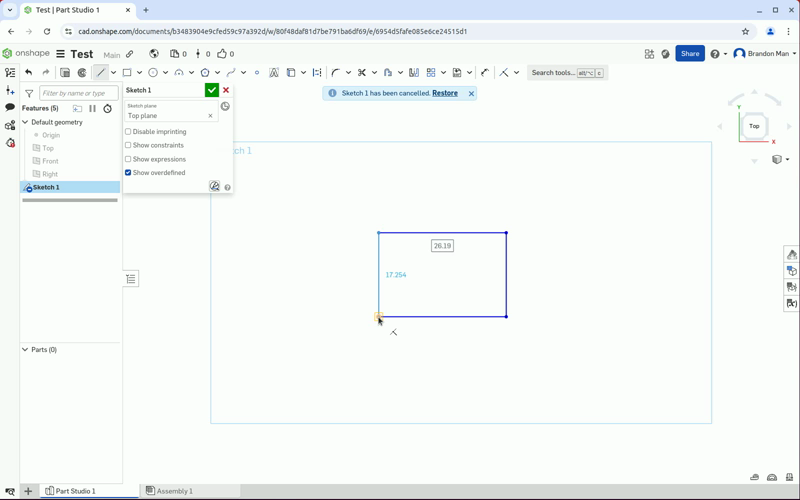
mouse_move(418, 261)
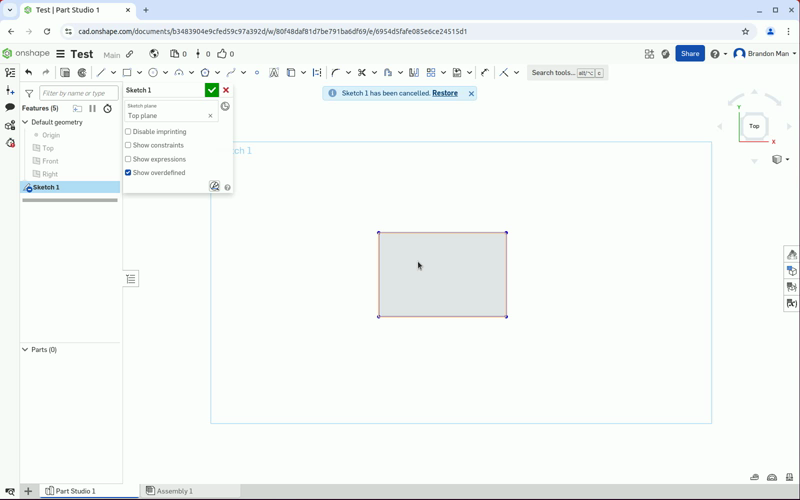
click(418, 261)
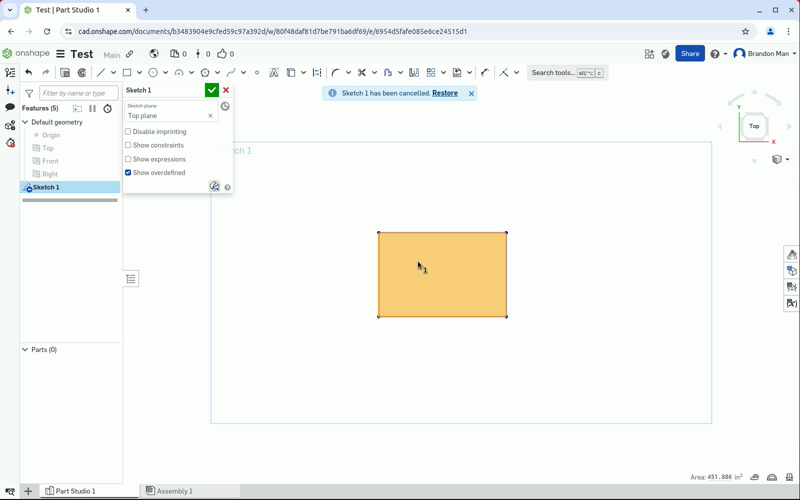
mouse_move(73, 352)
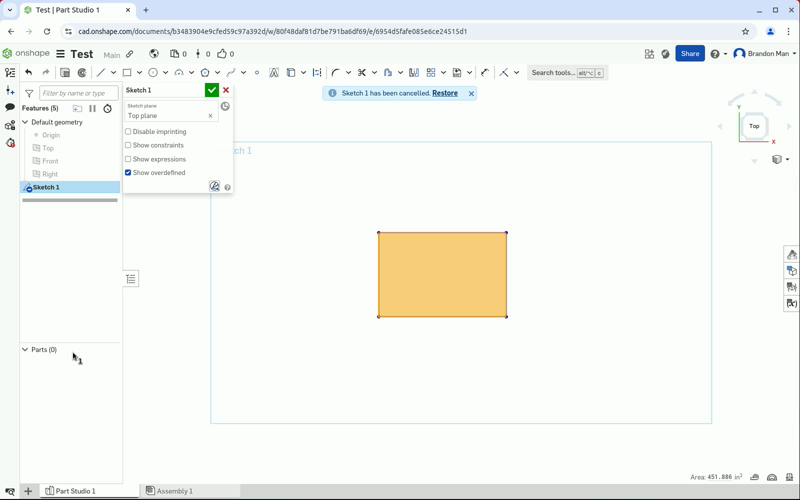
key(shift+y)
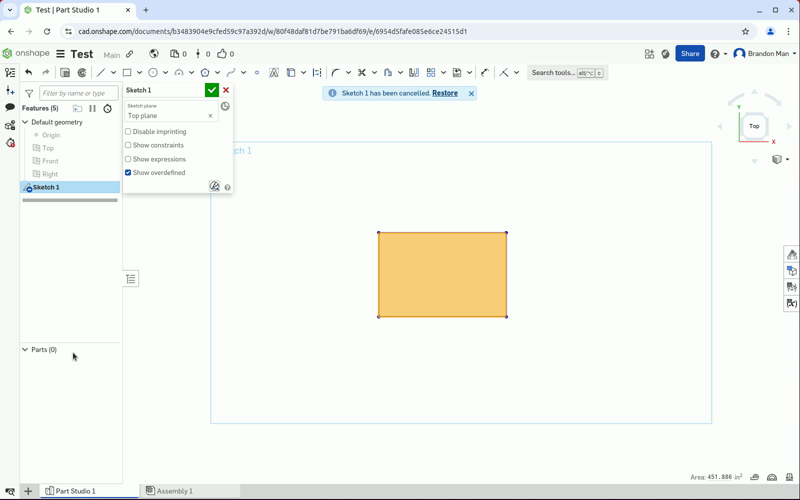
key(shift+e)
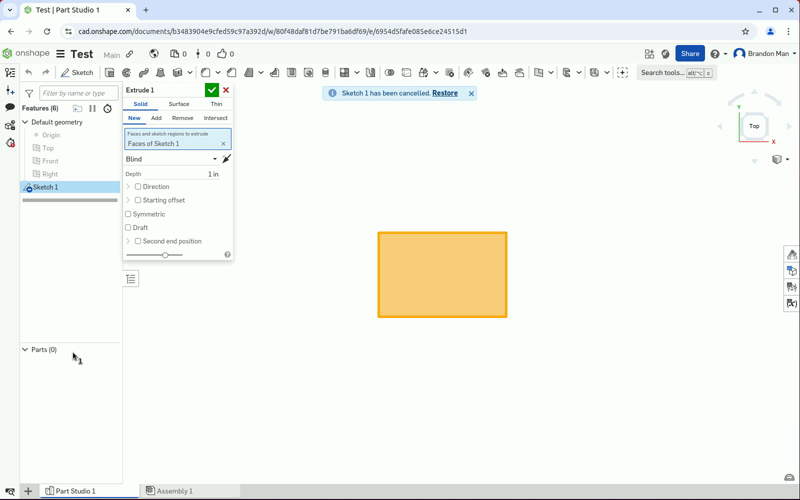
mouse_move(143, 106)
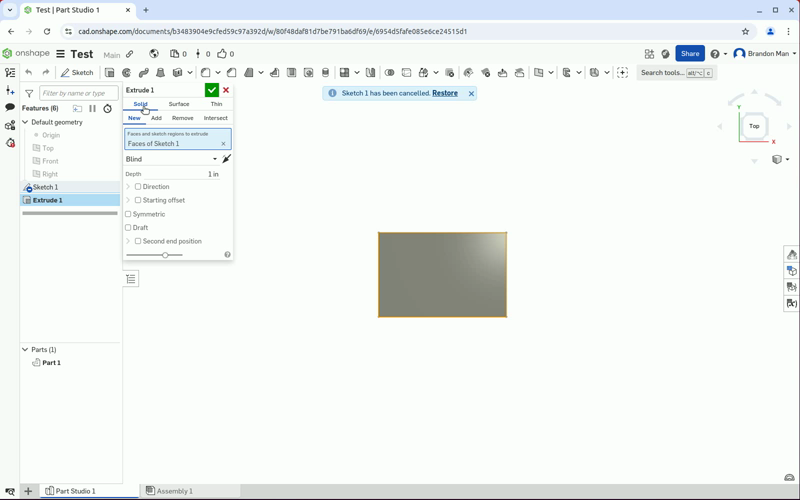
click(143, 106)
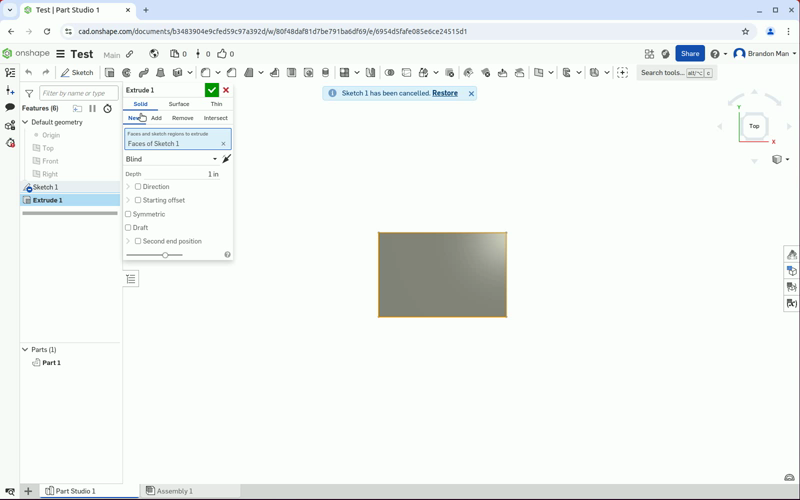
mouse_move(137, 120)
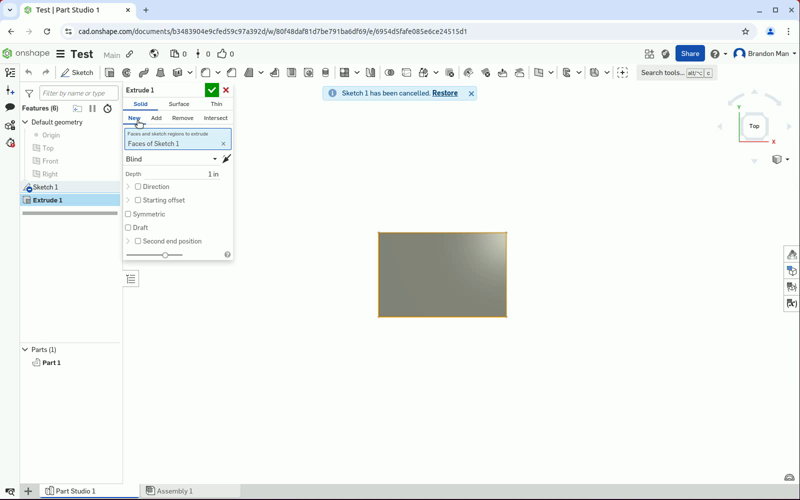
click(137, 120)
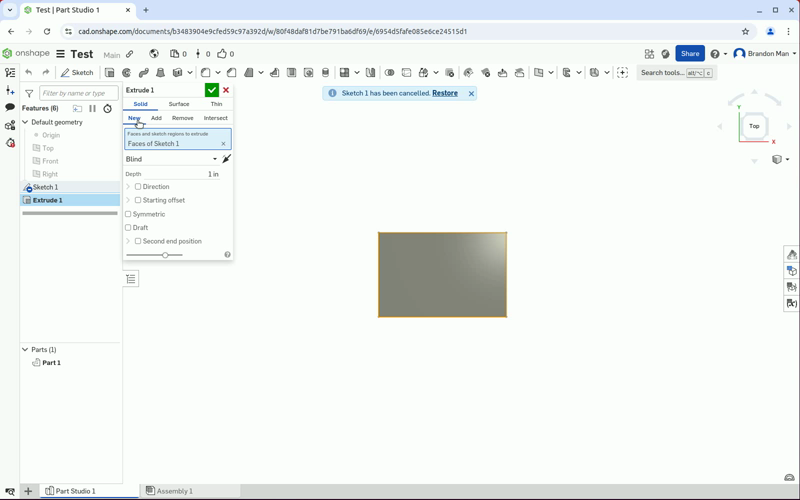
key(tab, 4)
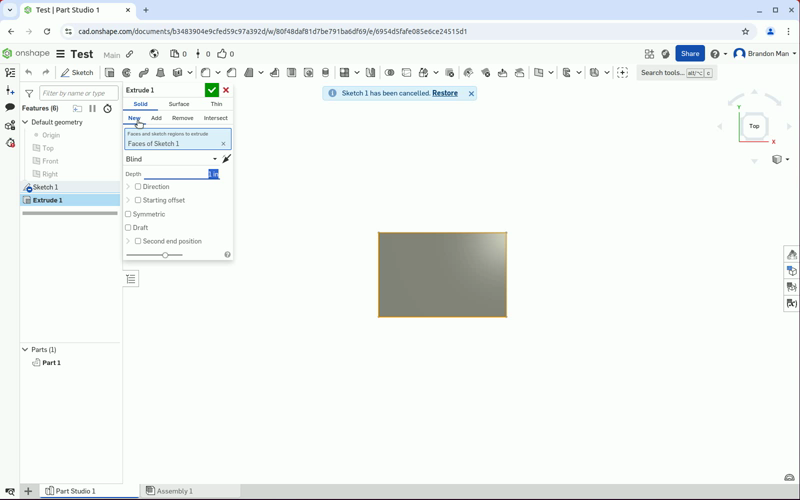
text(8.184)
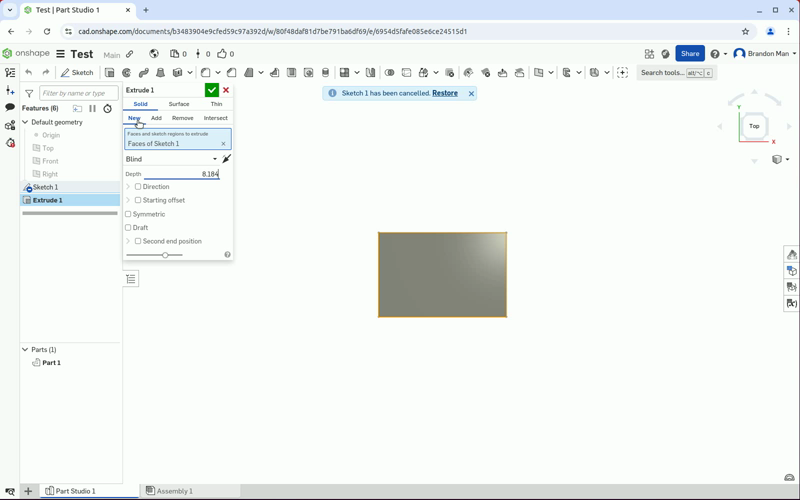
key(enter)
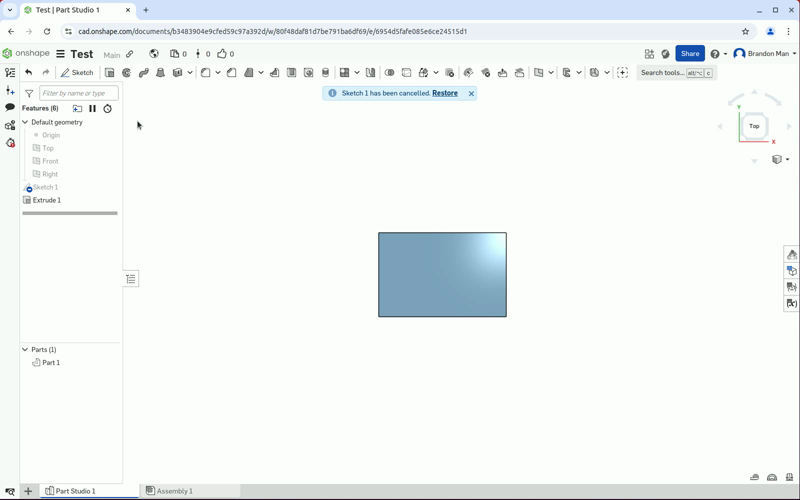
key(shift+h)
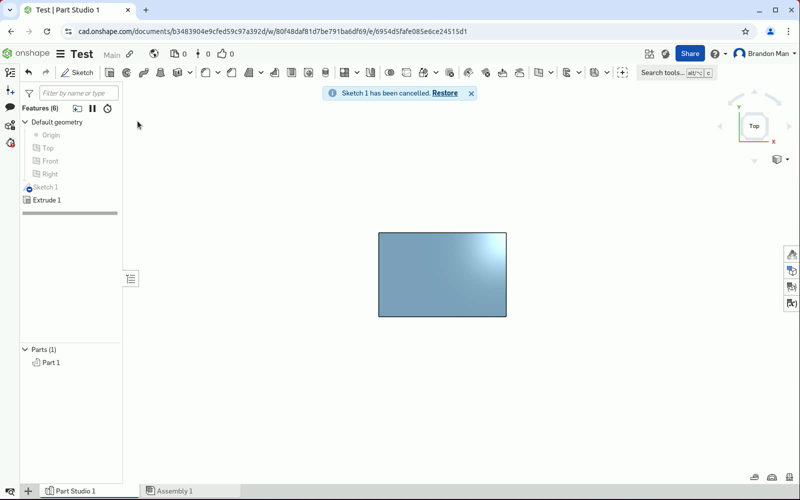
key(shift+h)
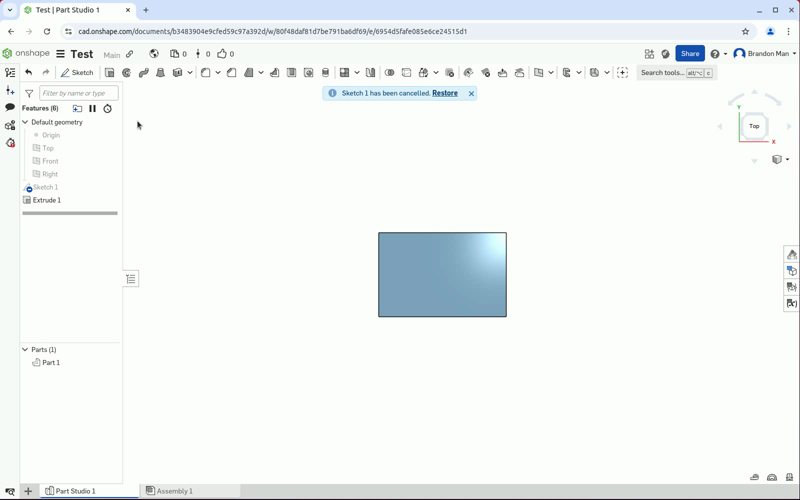
mouse_move(73, 189)
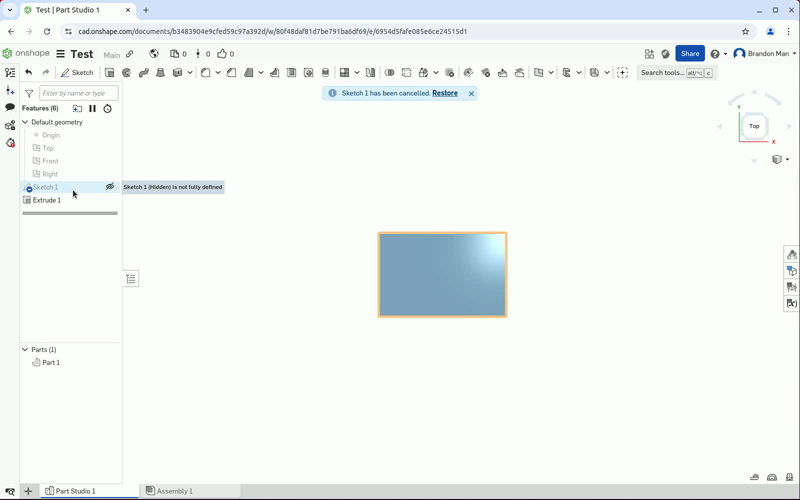
click(73, 189)
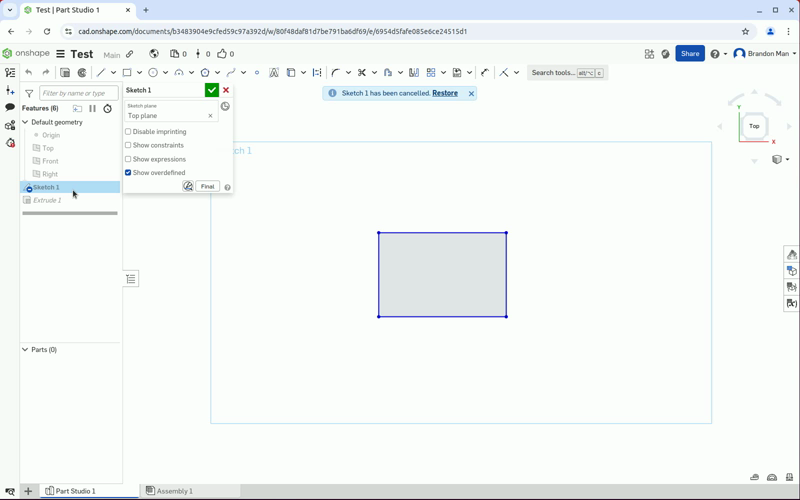
mouse_move(229, 92)
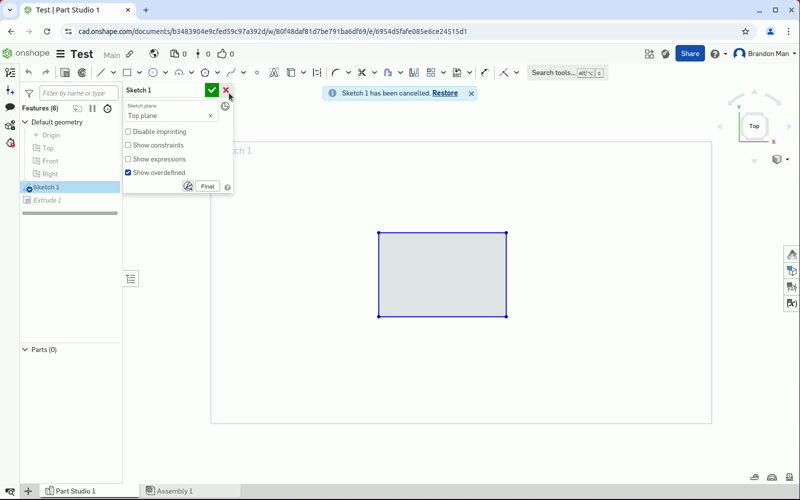
click(229, 92)
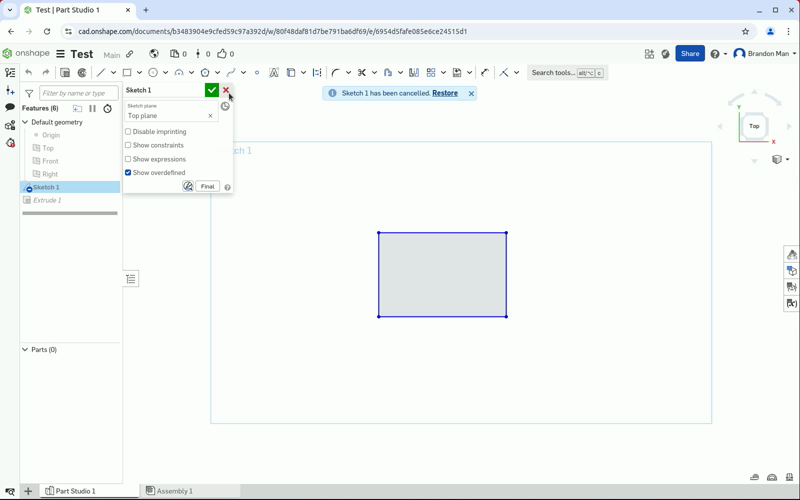
key(shift+s)
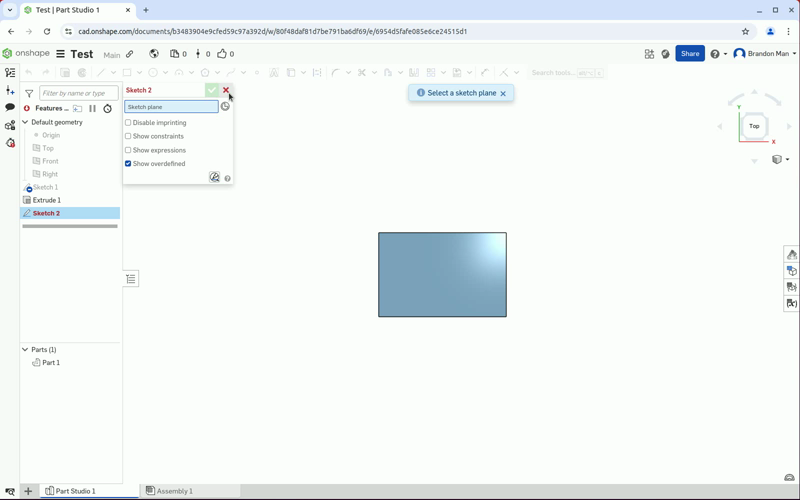
mouse_move(73, 150)
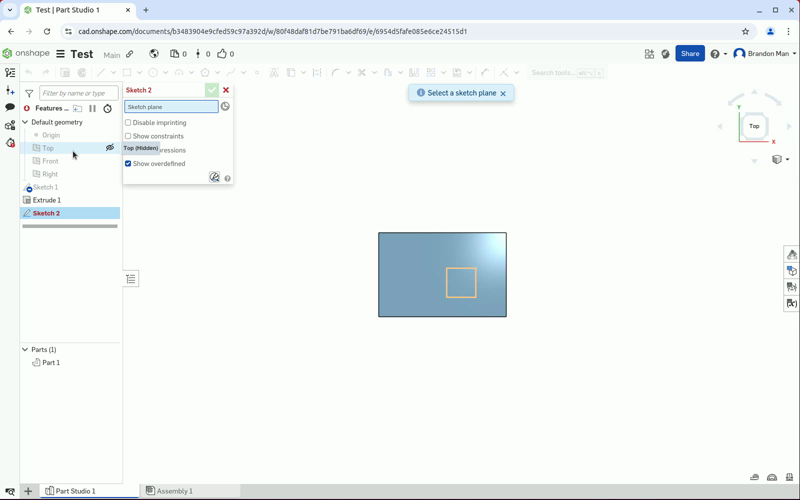
click(73, 150)
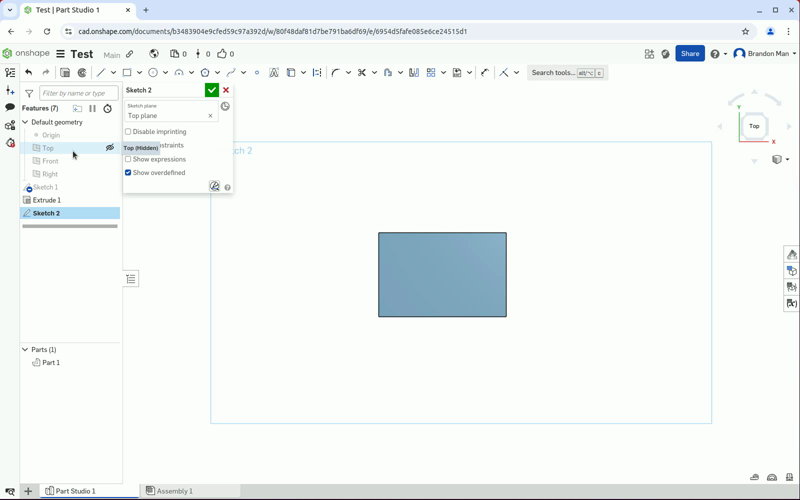
mouse_move(73, 352)
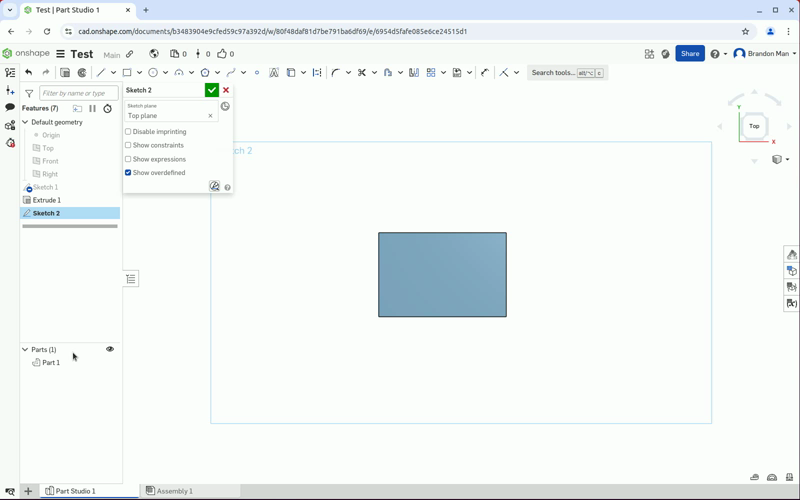
key(y)
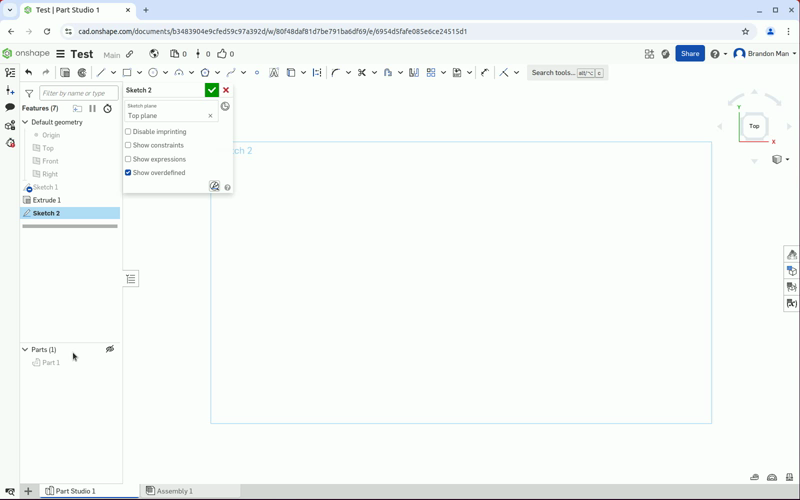
key(l)
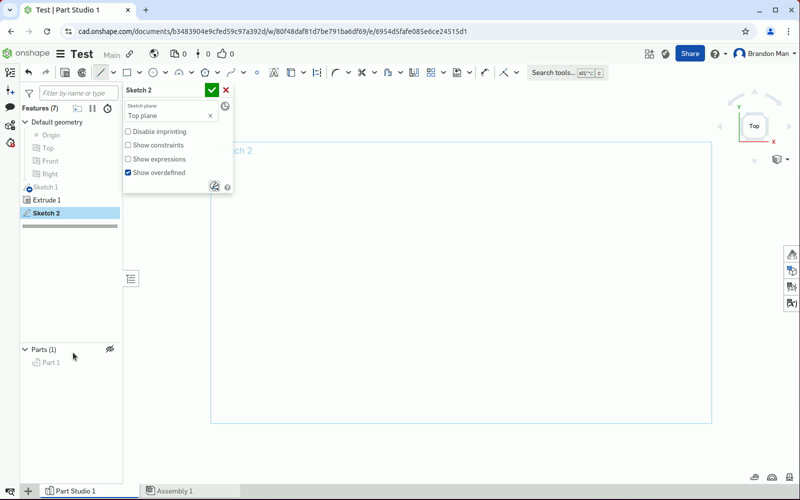
key_down(shift)
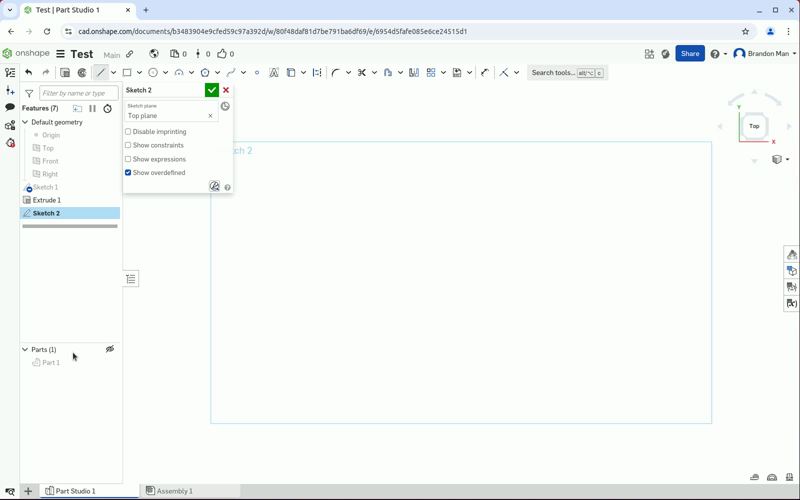
mouse_move(348, 316)
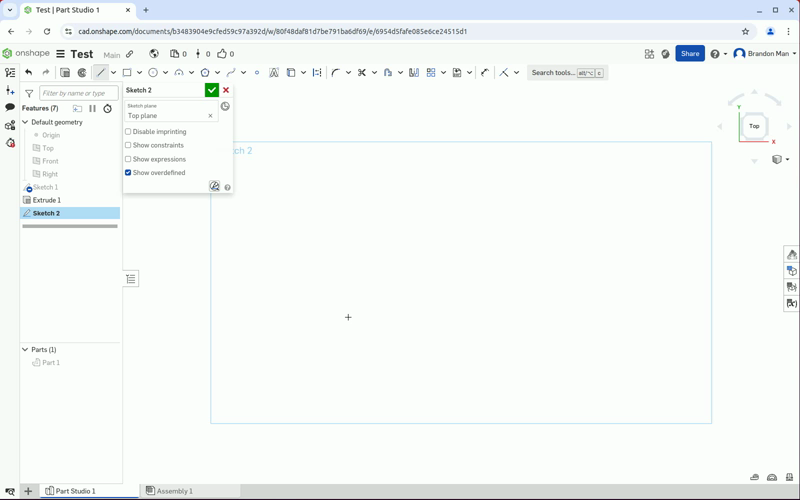
click(348, 316)
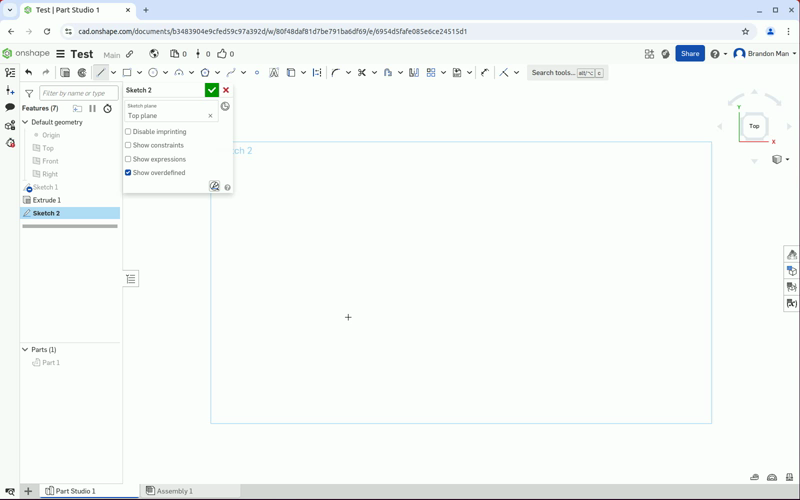
key_up(shift)
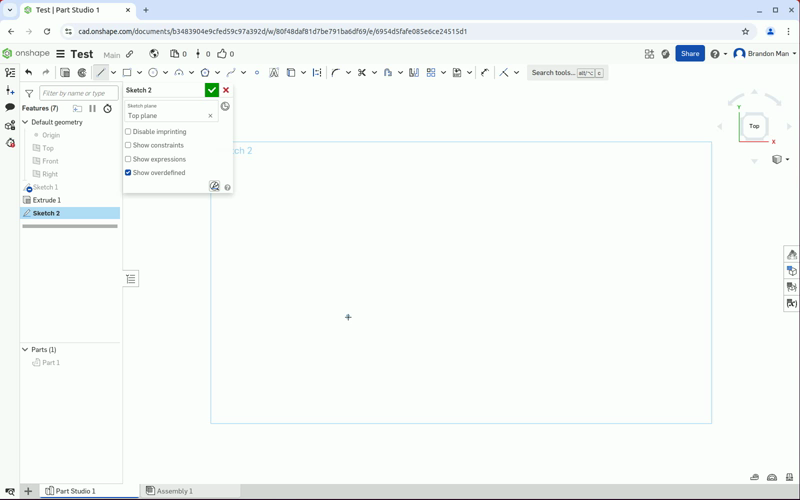
key_down(shift)
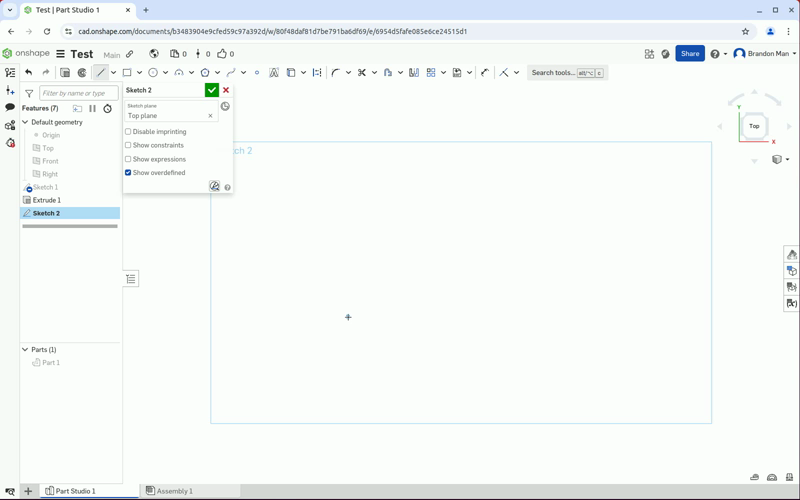
mouse_move(378, 316)
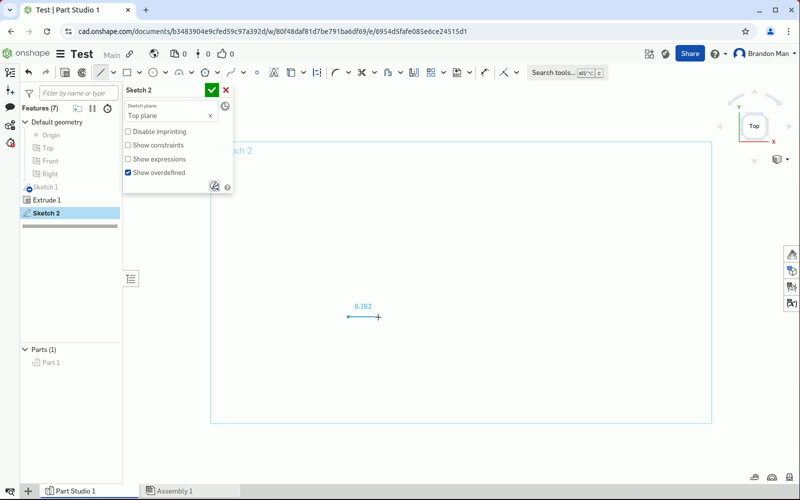
mouse_move(379, 316)
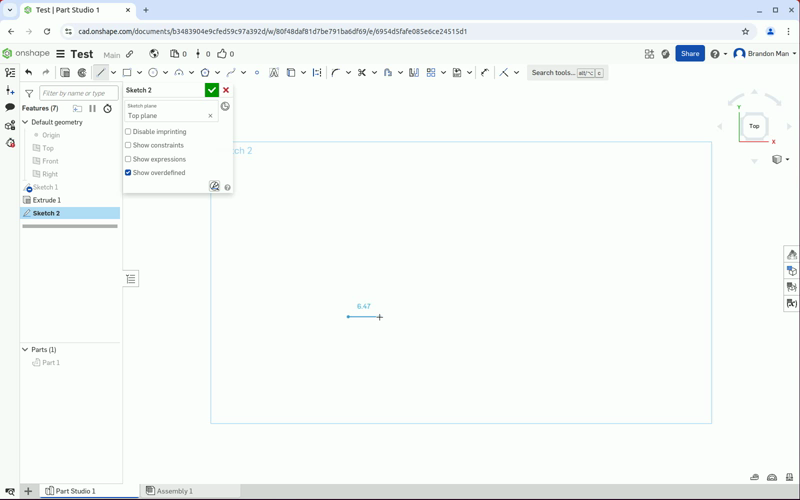
click(379, 316)
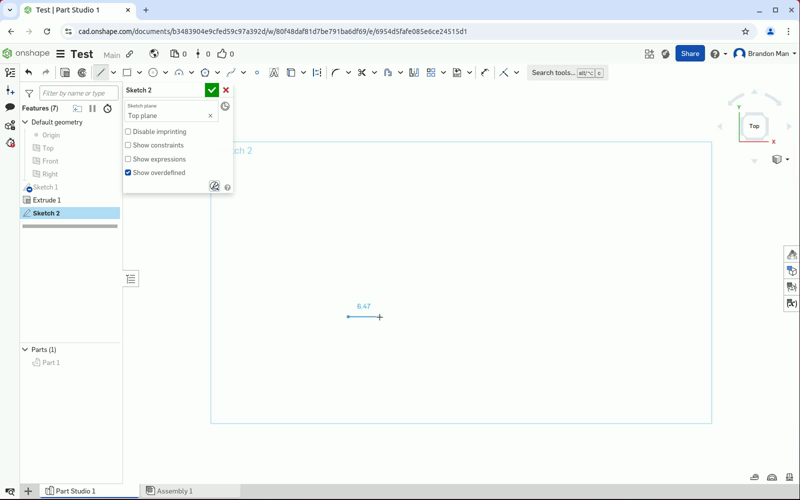
key_up(shift)
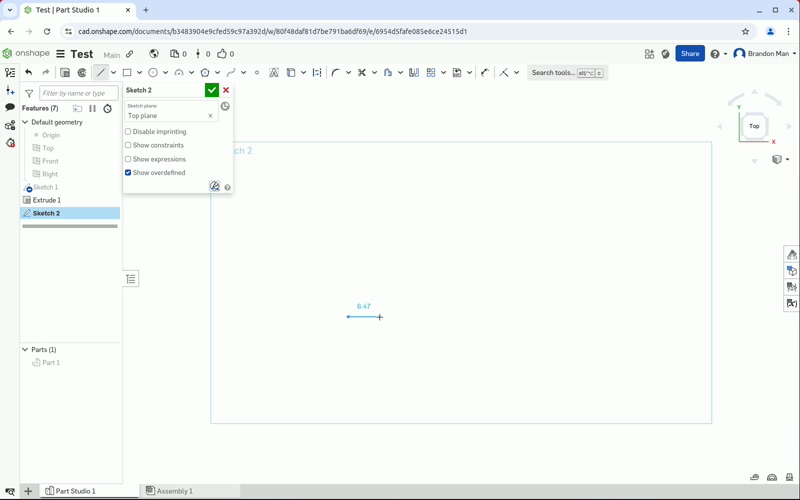
key_down(shift)
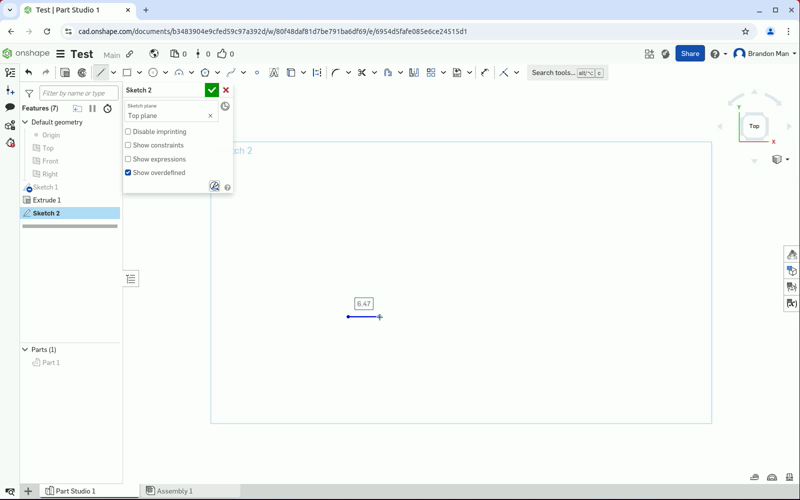
mouse_move(379, 231)
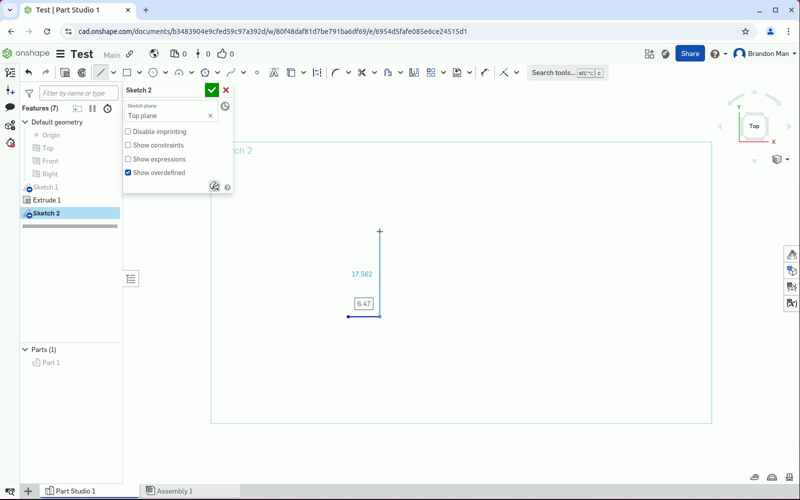
click(379, 231)
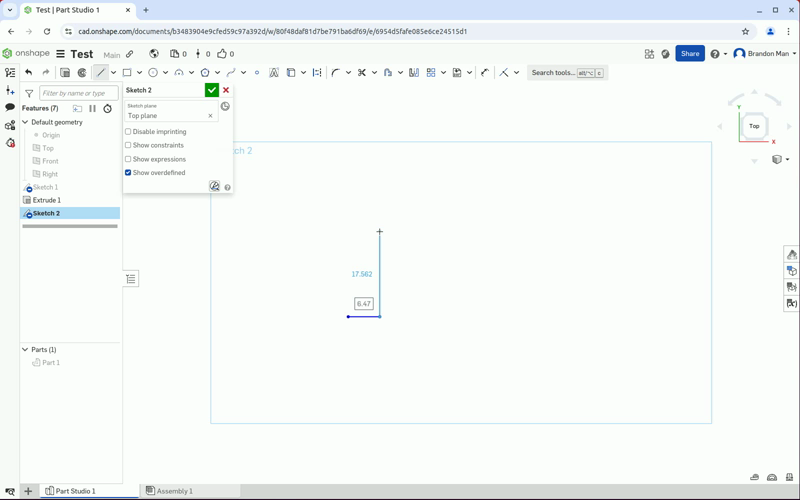
key_up(shift)
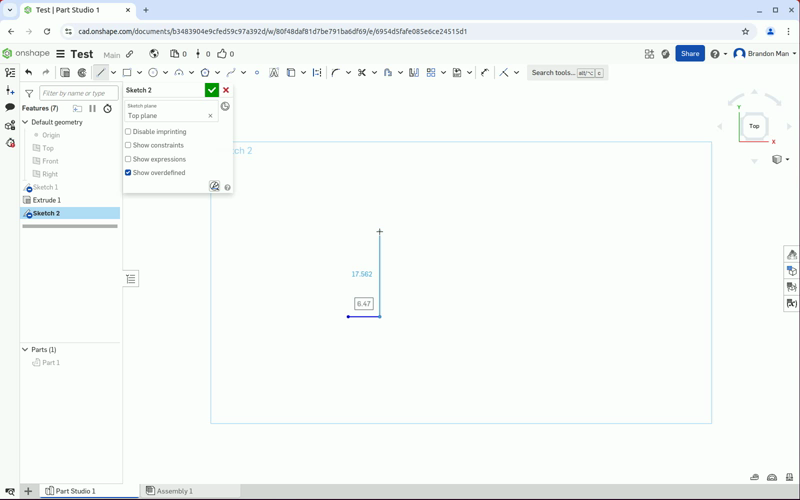
key_down(shift)
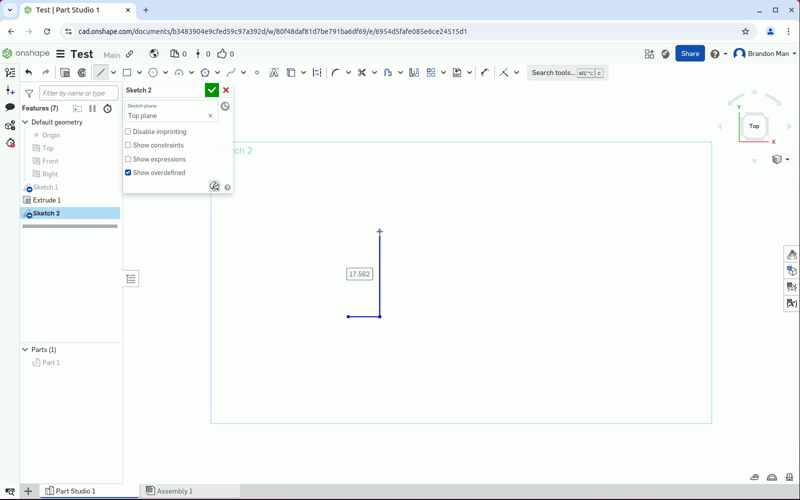
mouse_move(409, 231)
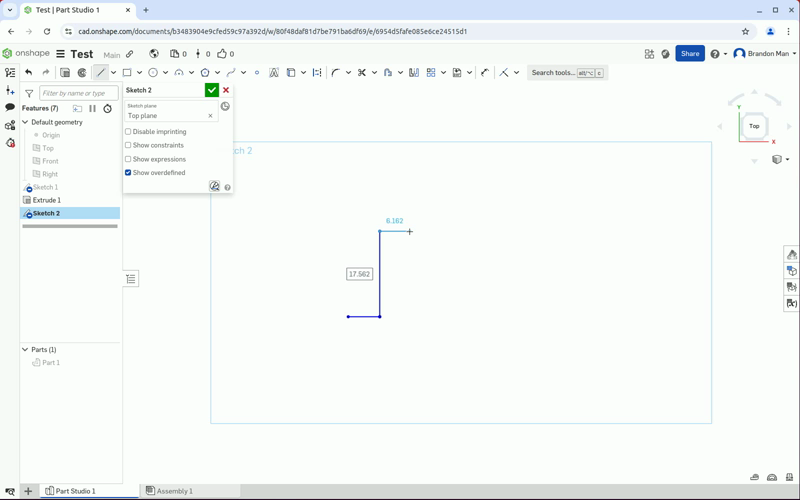
mouse_move(348, 231)
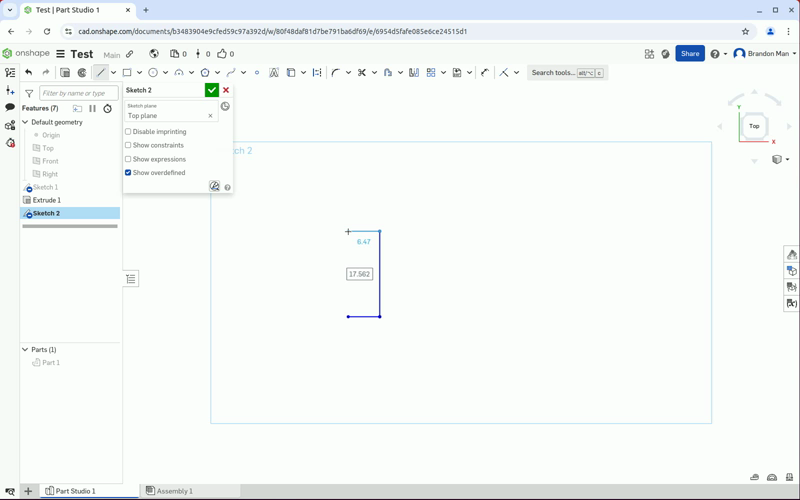
click(348, 231)
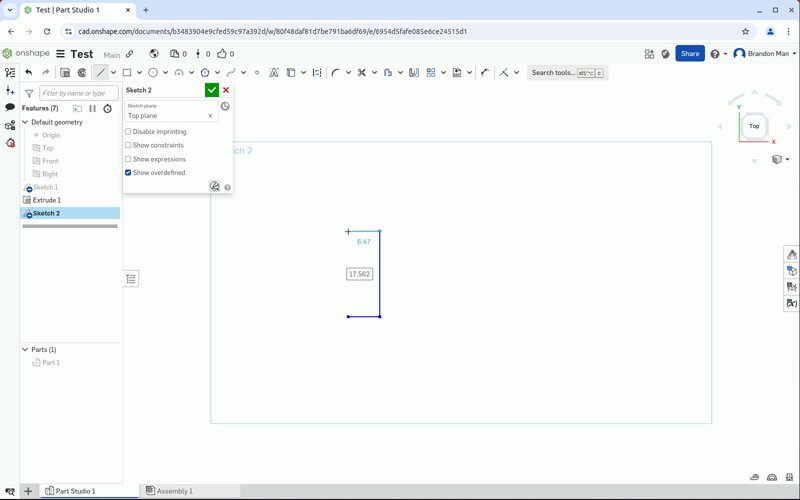
key_up(shift)
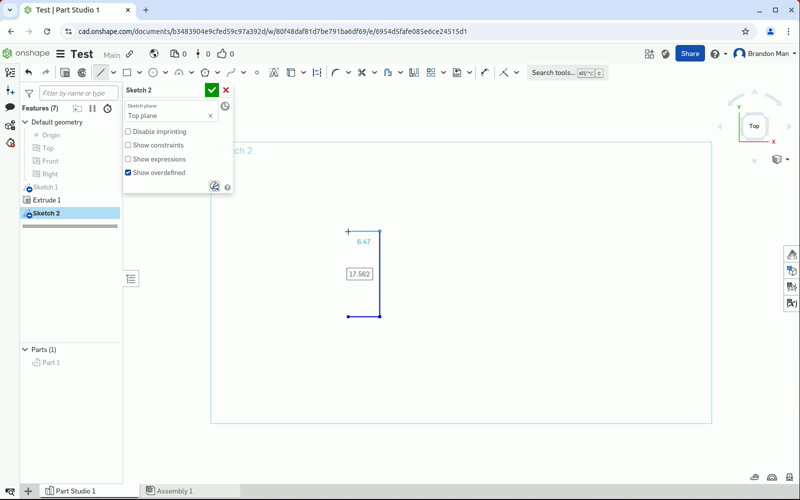
key_down(shift)
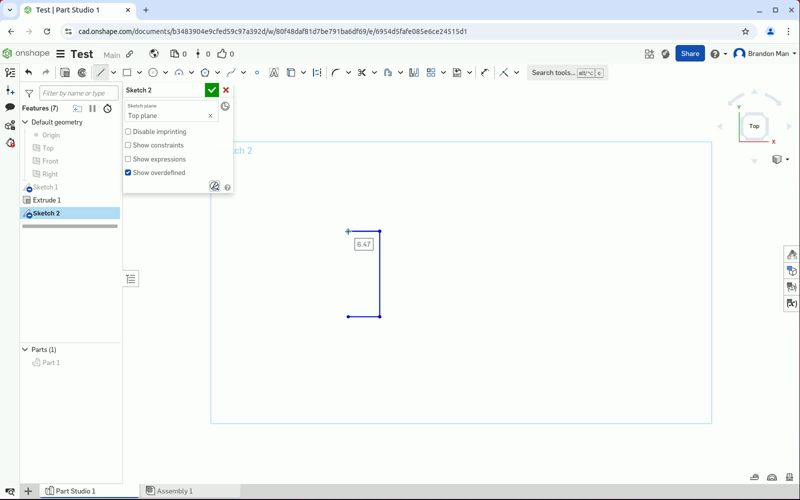
mouse_move(348, 316)
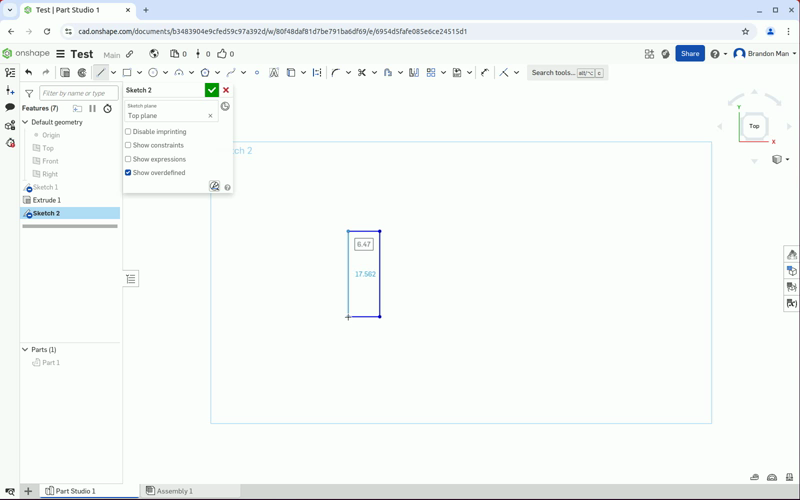
key_up(shift)
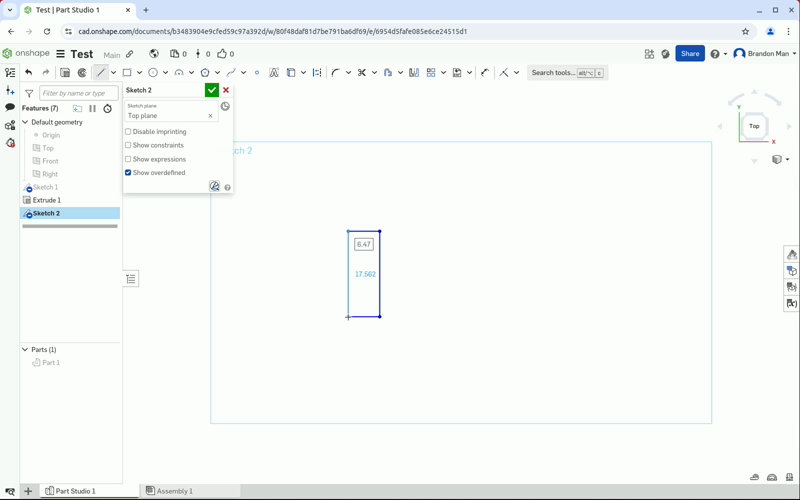
click(348, 316)
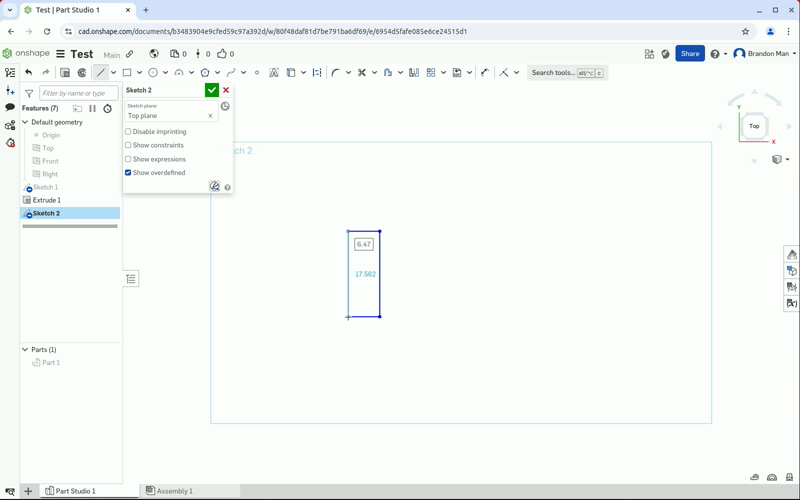
key(esc)
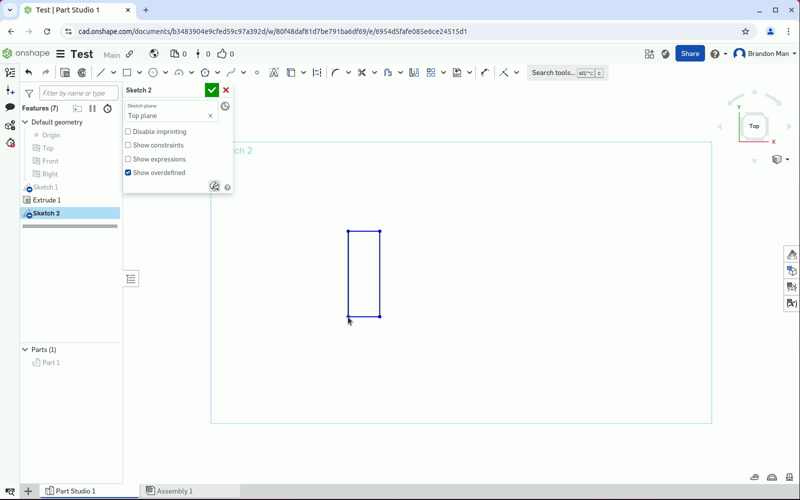
mouse_move(366, 243)
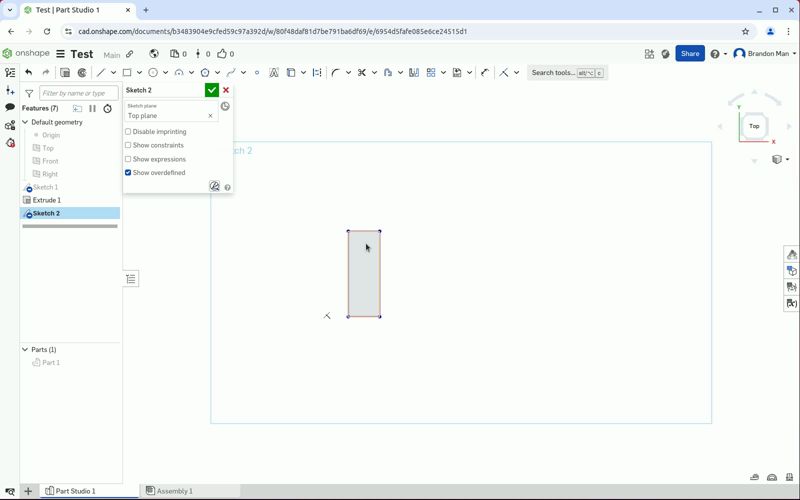
click(366, 243)
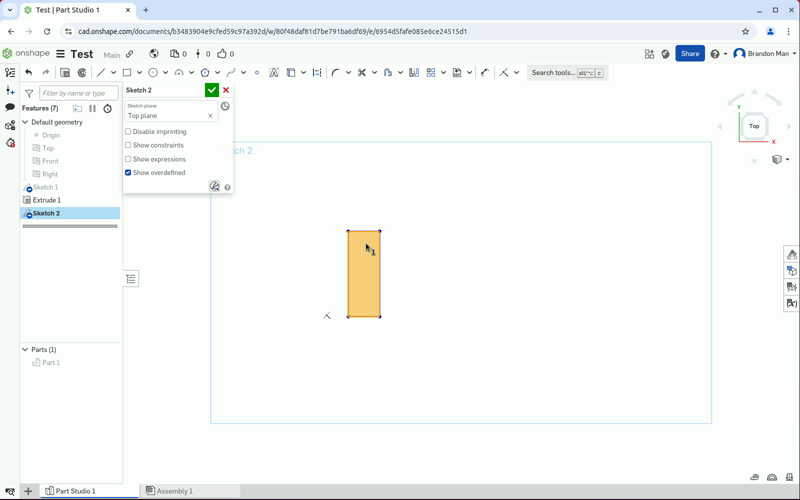
mouse_move(73, 352)
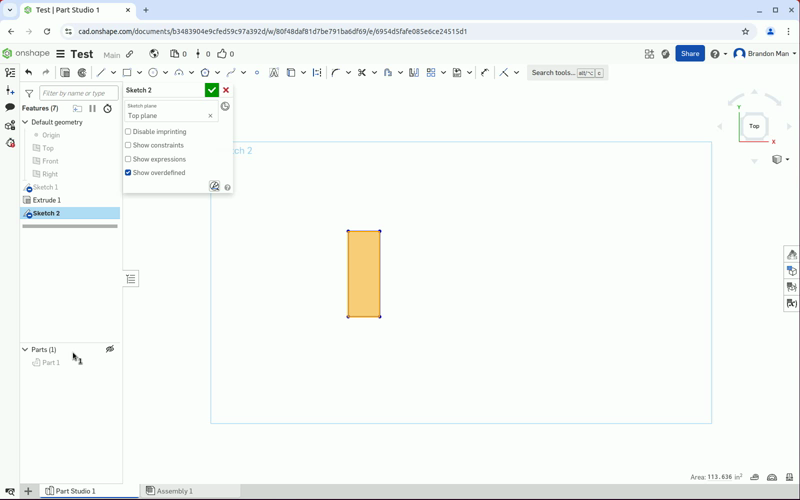
key(shift+y)
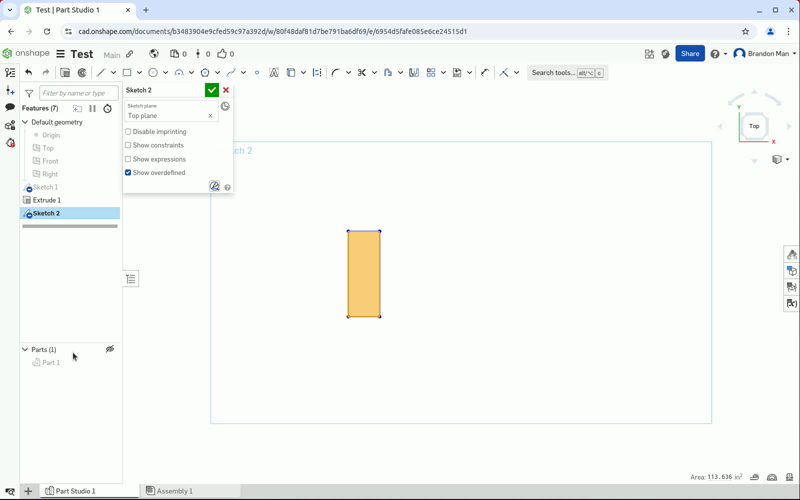
key(shift+e)
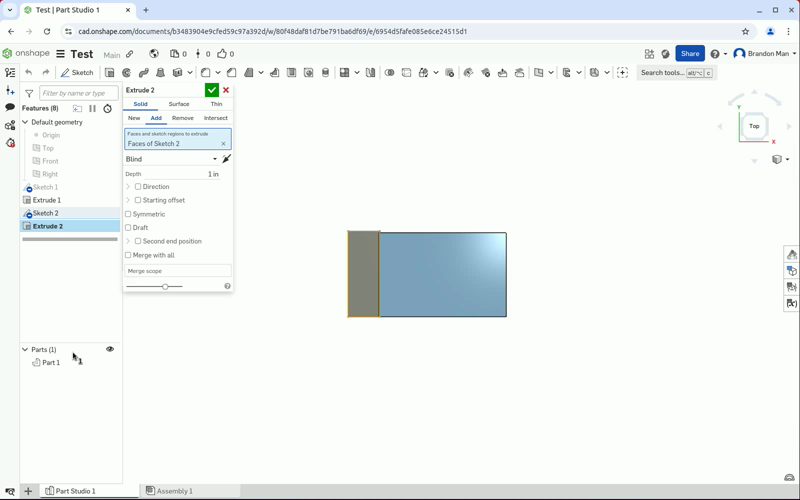
mouse_move(143, 106)
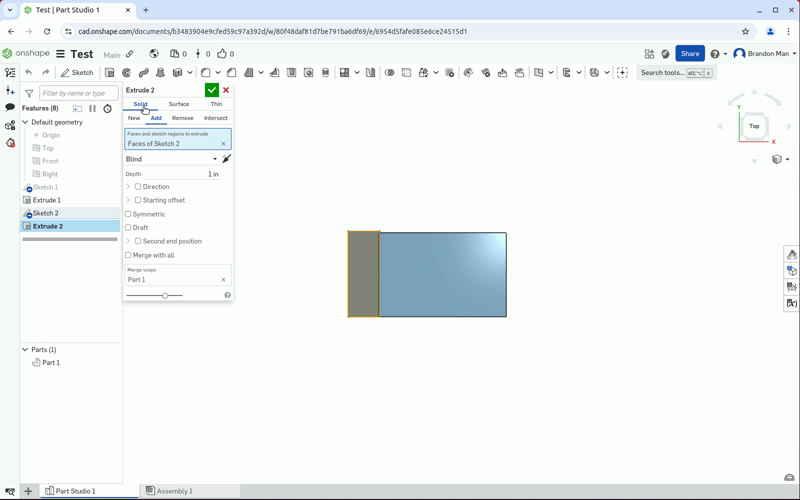
click(143, 106)
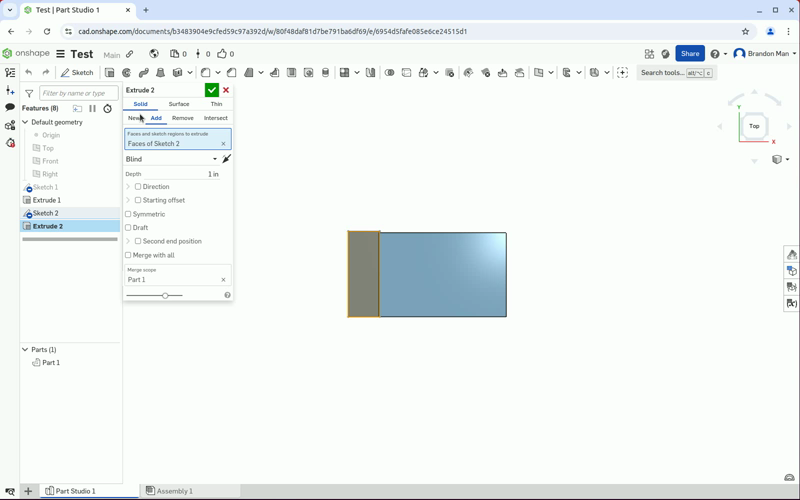
mouse_move(137, 120)
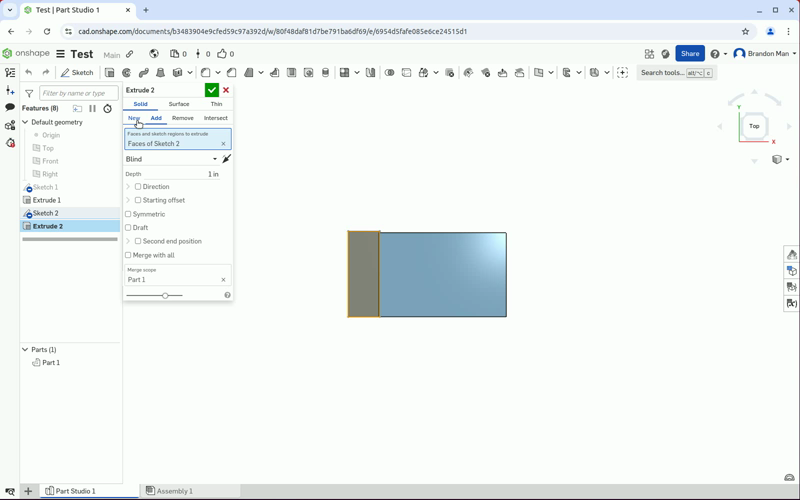
click(137, 120)
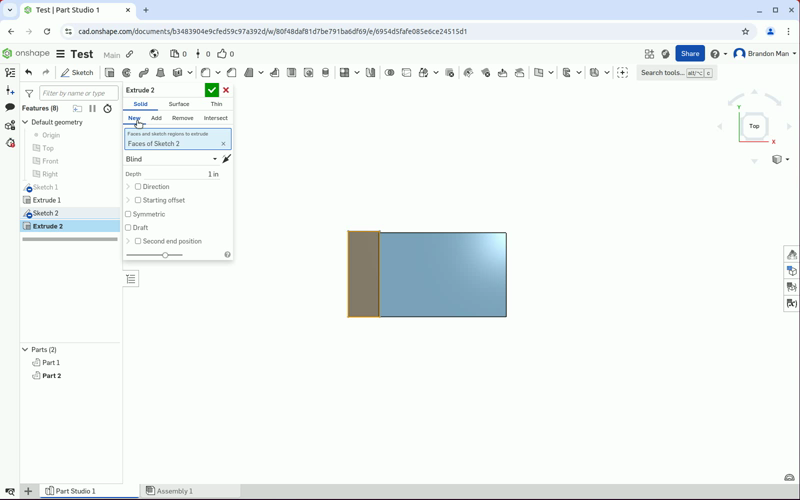
key(tab, 4)
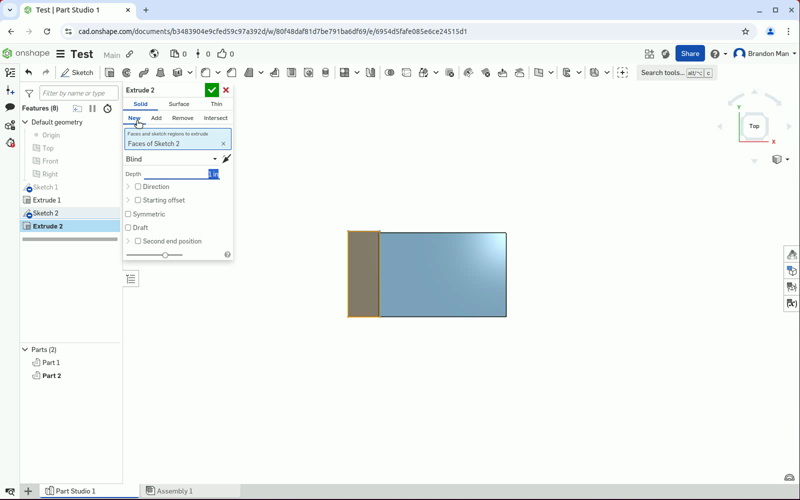
text(2.407)
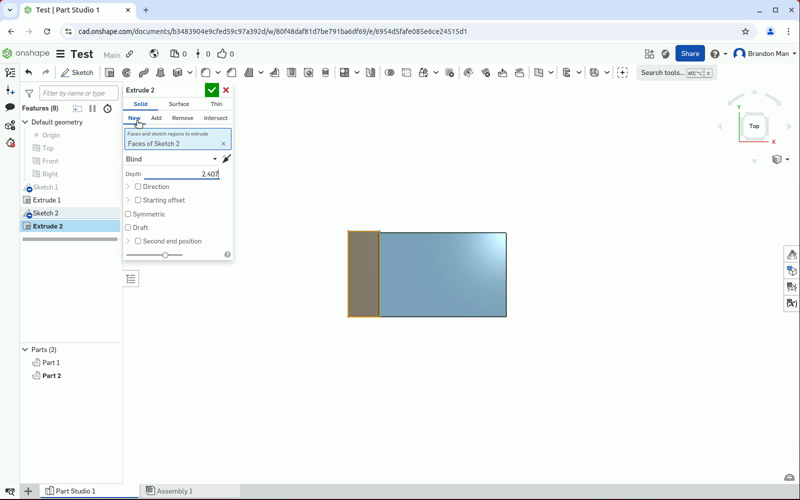
key(enter)
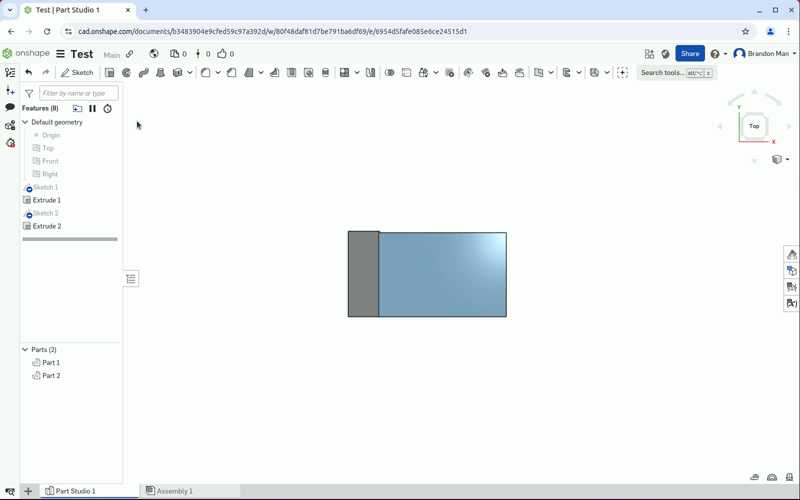
key(shift+h)
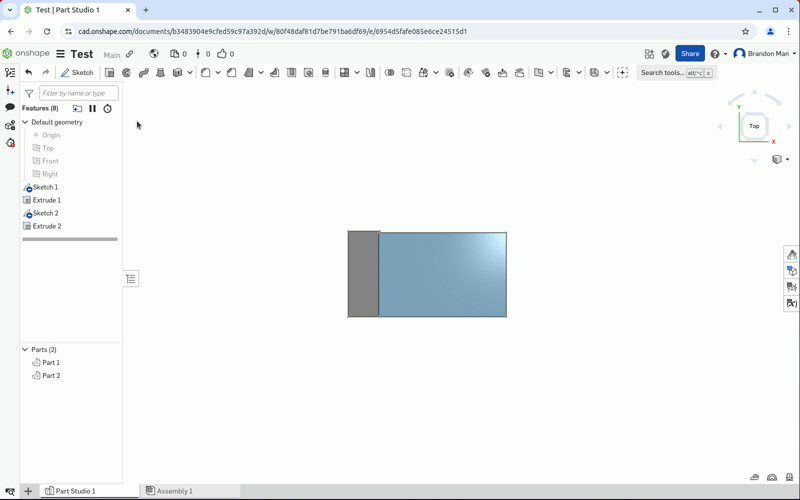
key(shift+h)
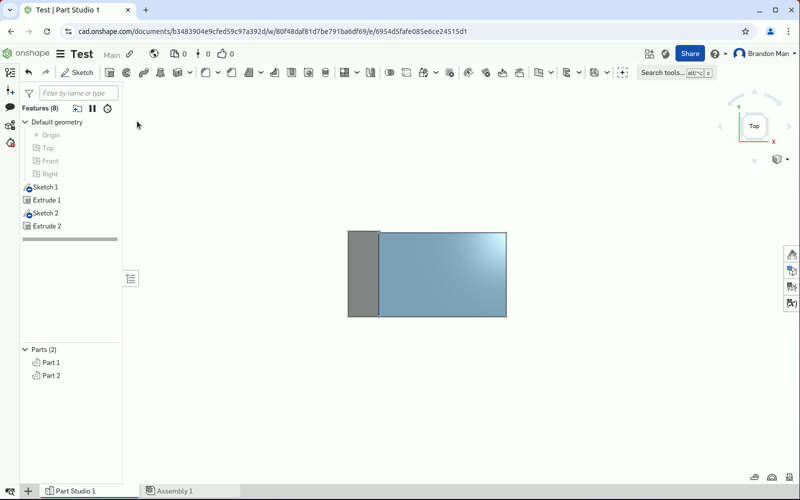
key(shift+7)
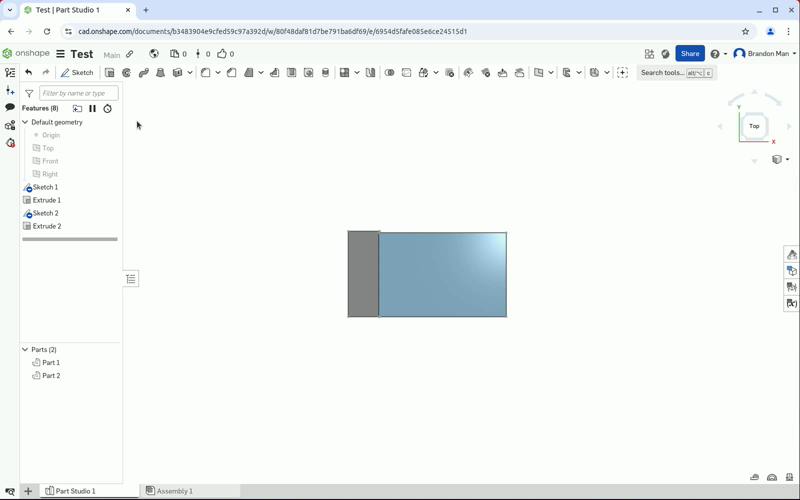
key(up, 3)
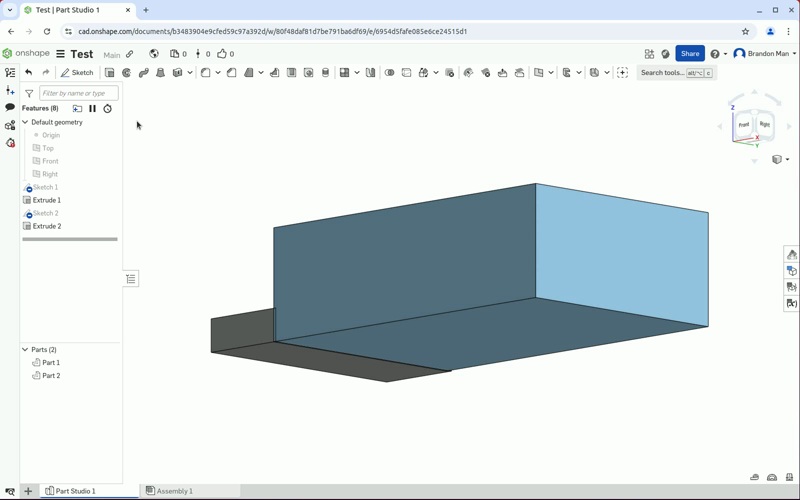
key(left, 3)
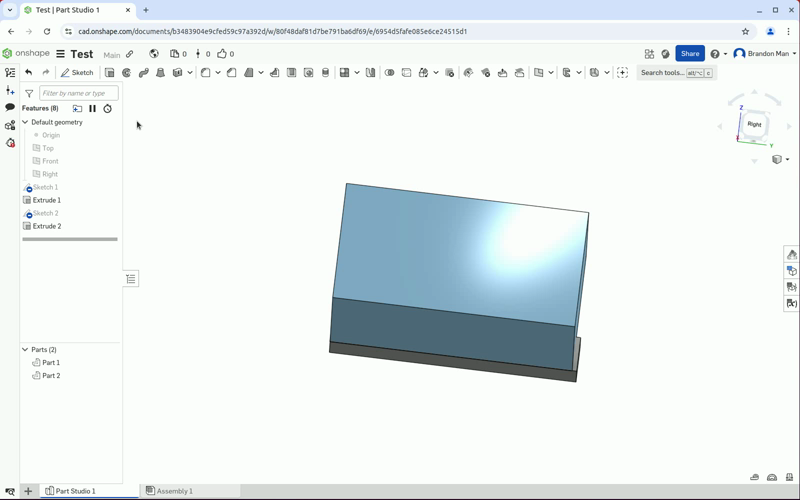
key(right, 3)
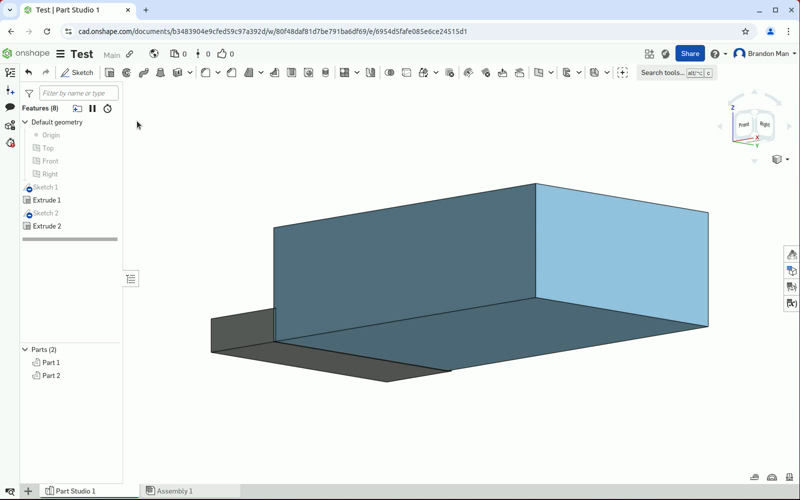
key(down, 3)
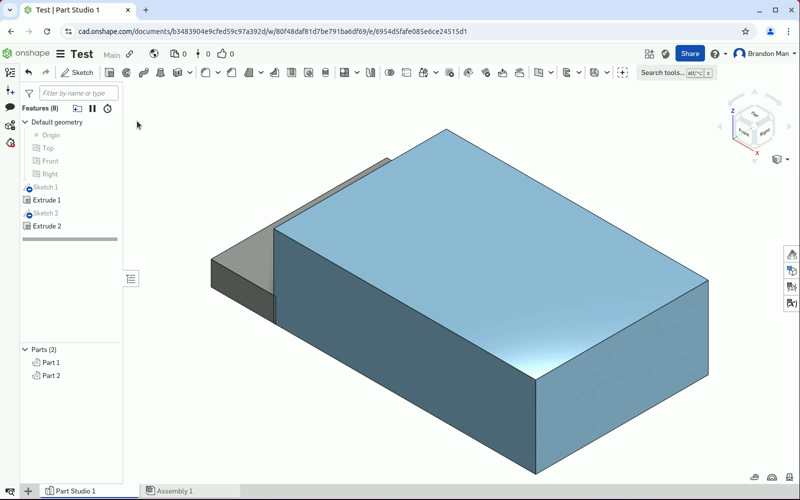
mouse_move(73, 189)
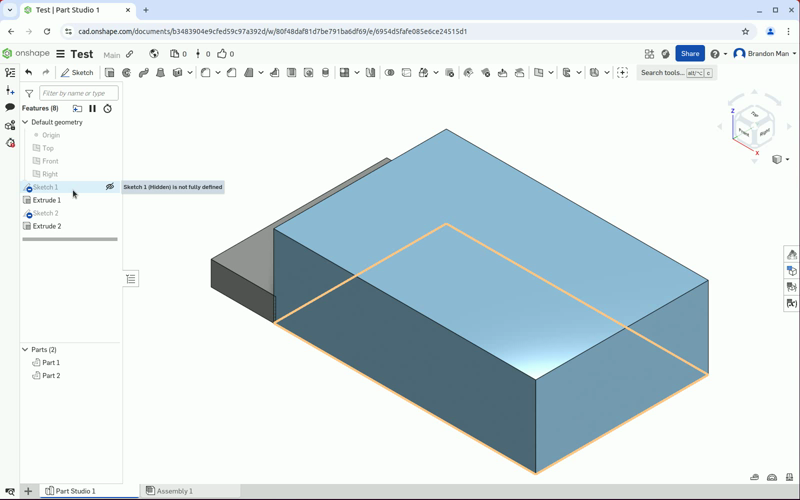
click(73, 189)